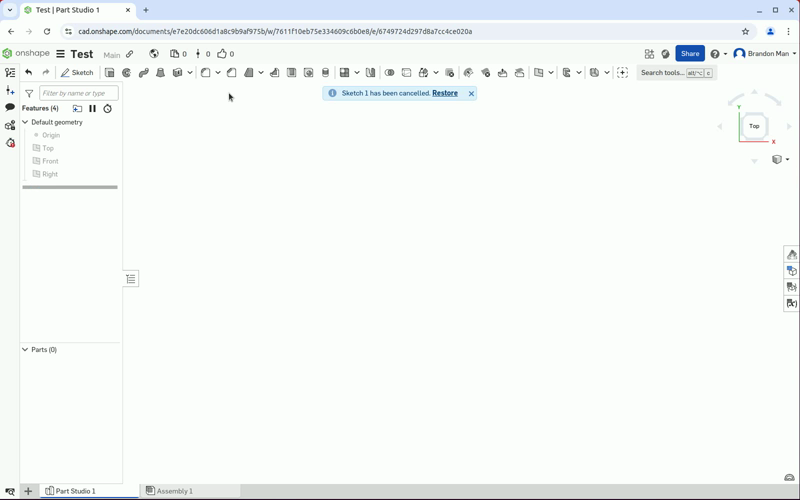
key(shift+h)
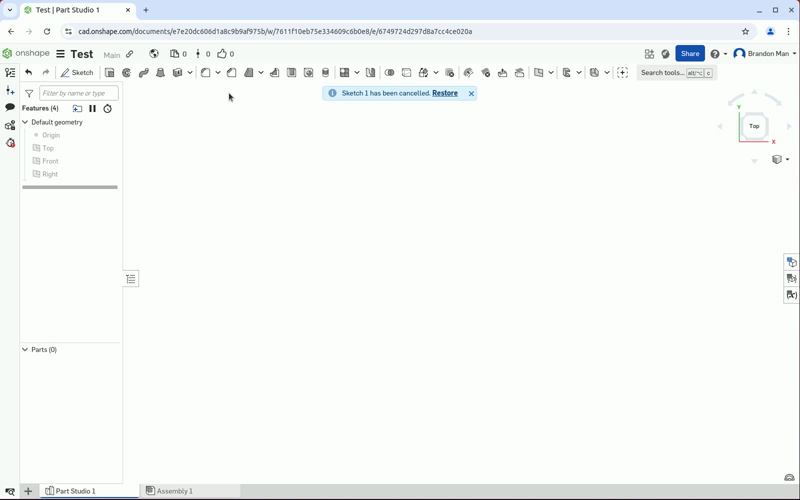
key(shift+s)
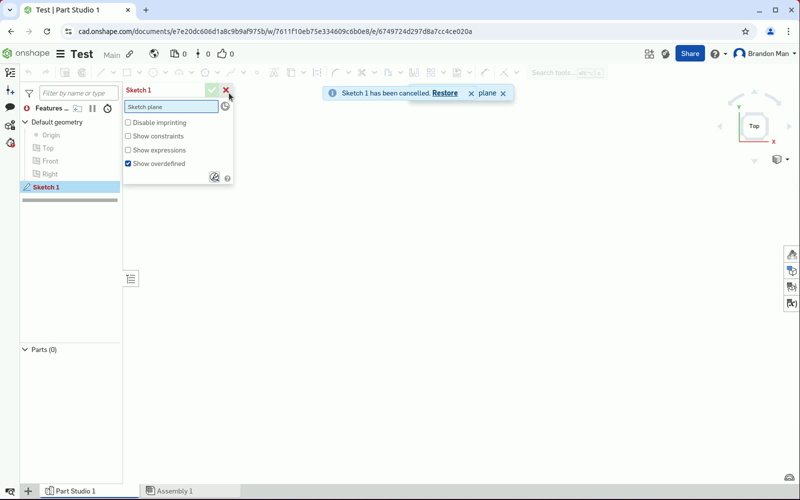
mouse_move(73, 150)
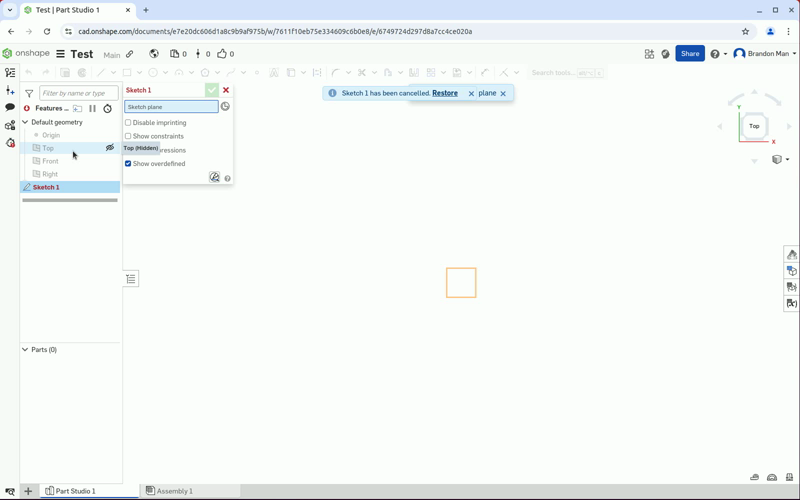
click(73, 150)
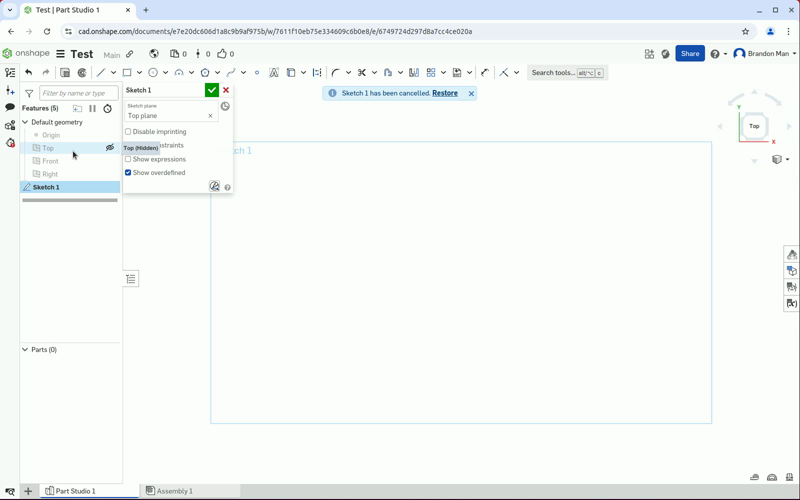
mouse_move(73, 352)
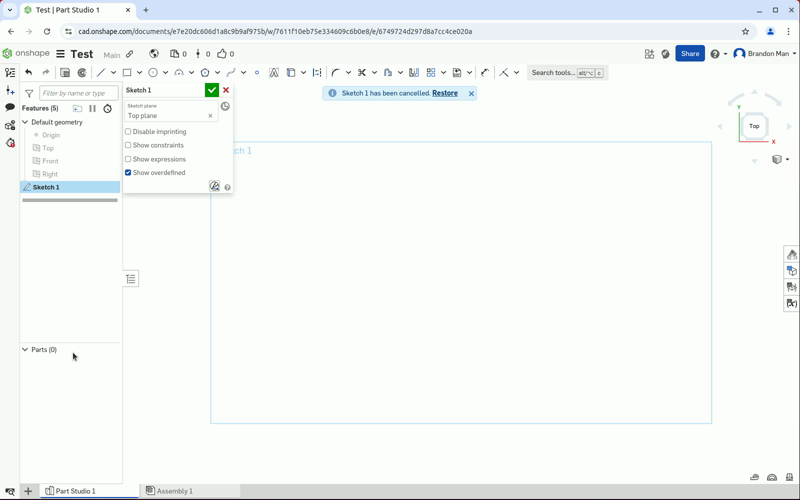
key(y)
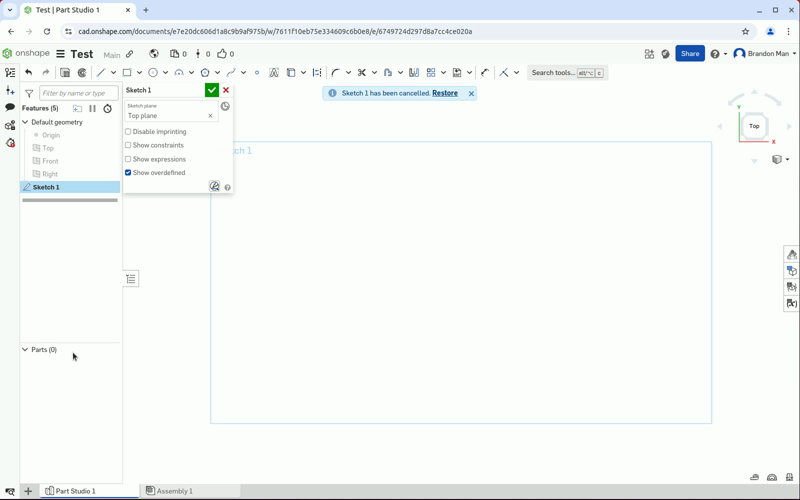
key(l)
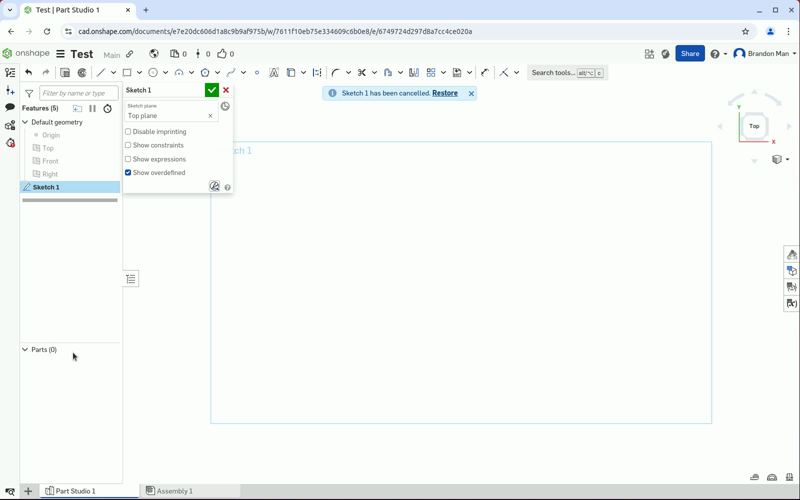
key_down(shift)
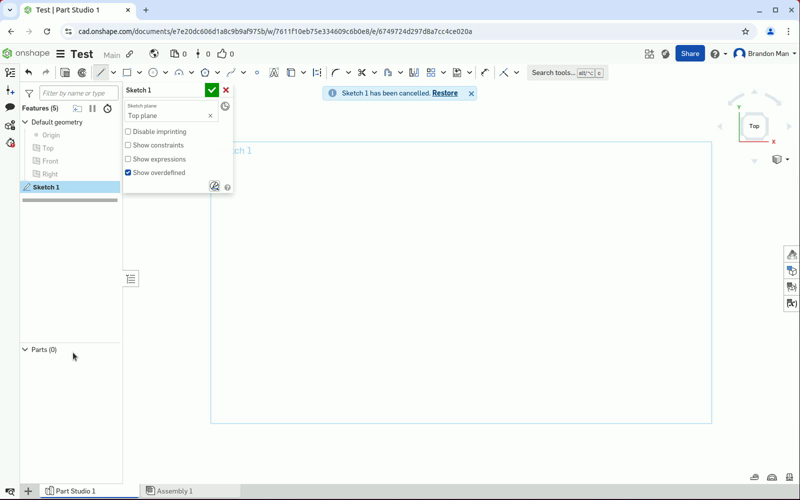
mouse_move(410, 282)
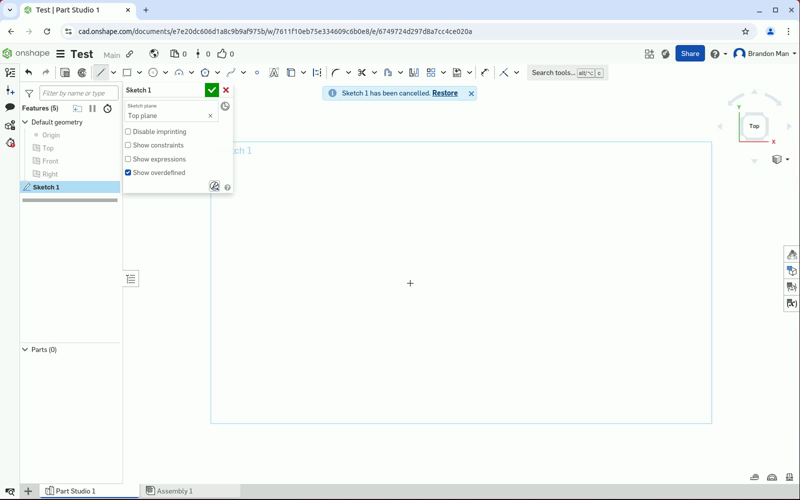
click(410, 282)
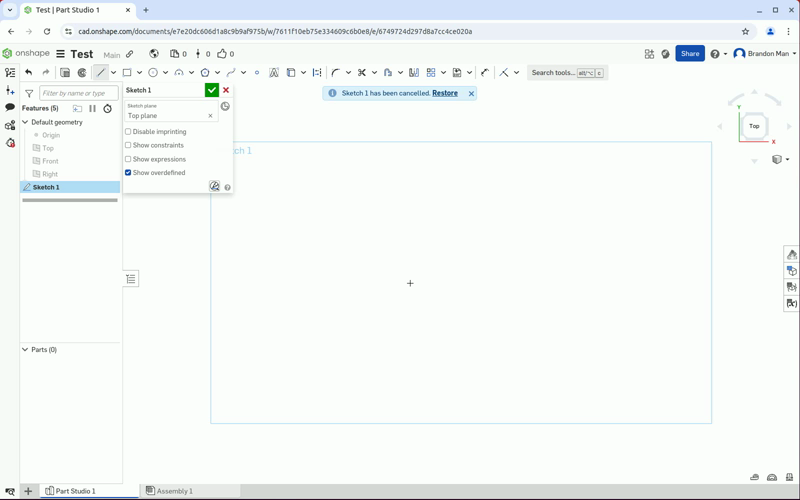
key_up(shift)
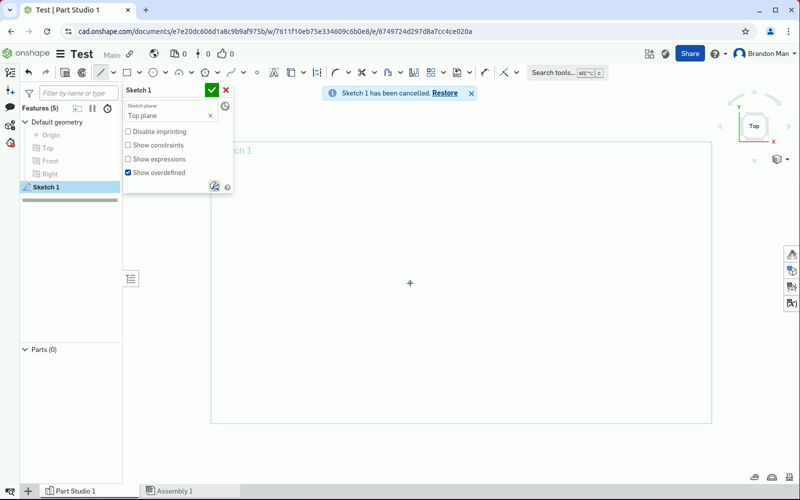
key_down(shift)
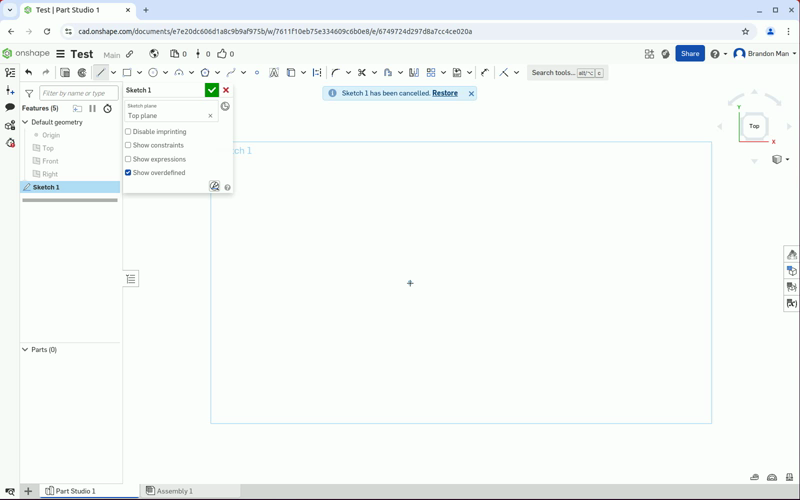
mouse_move(491, 282)
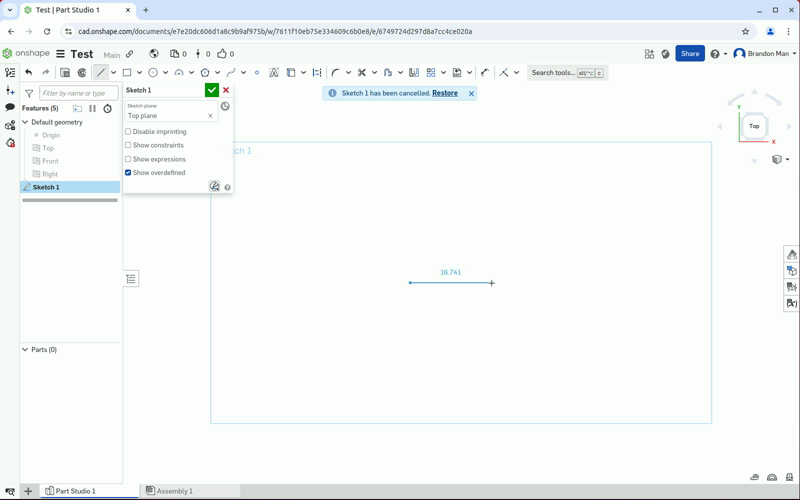
click(491, 282)
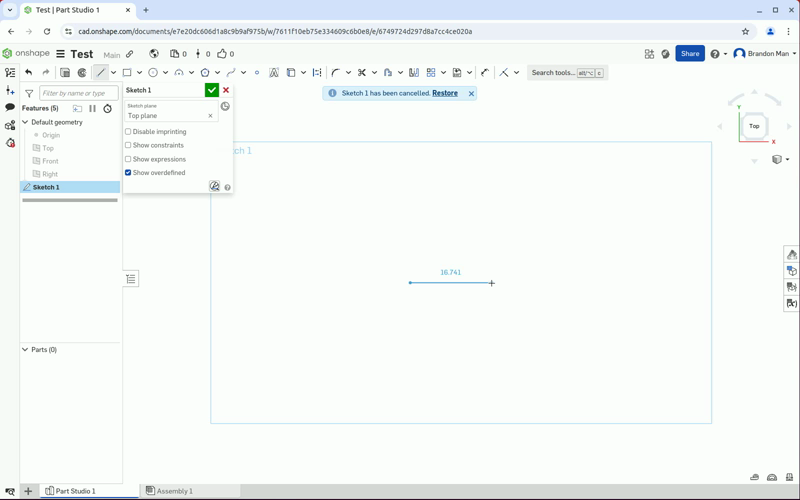
key_up(shift)
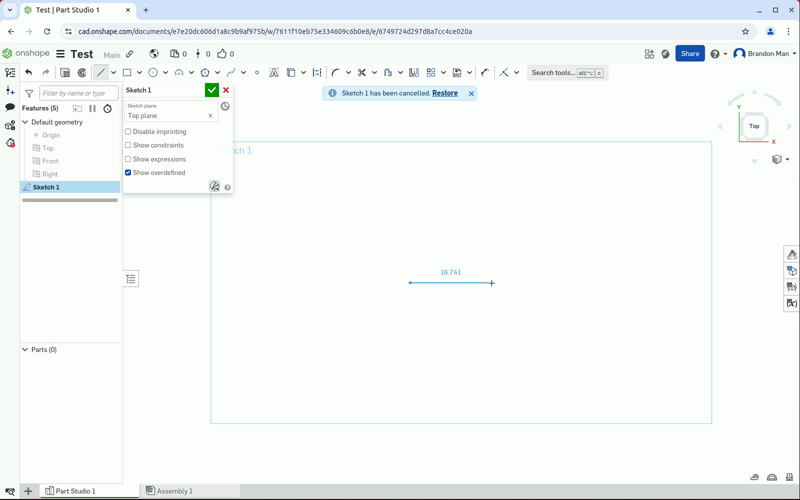
key(esc)
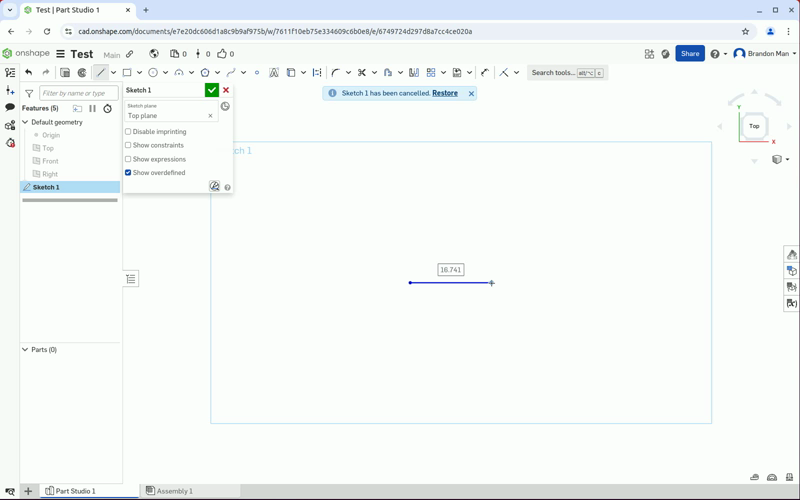
key(a)
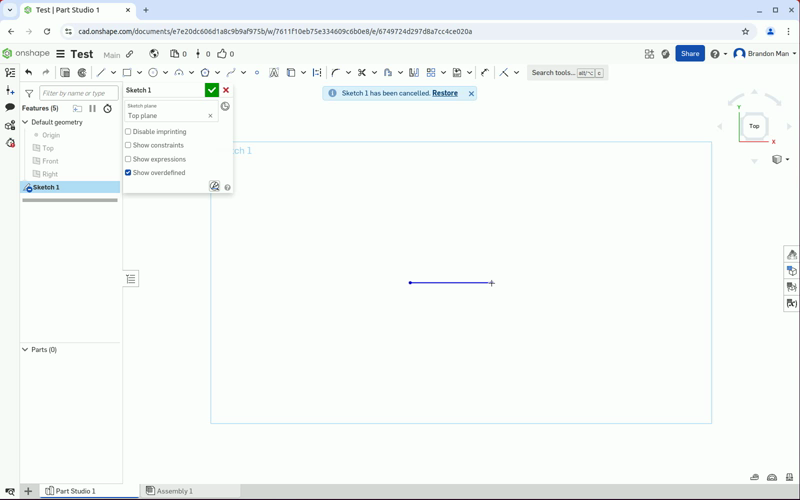
mouse_move(491, 282)
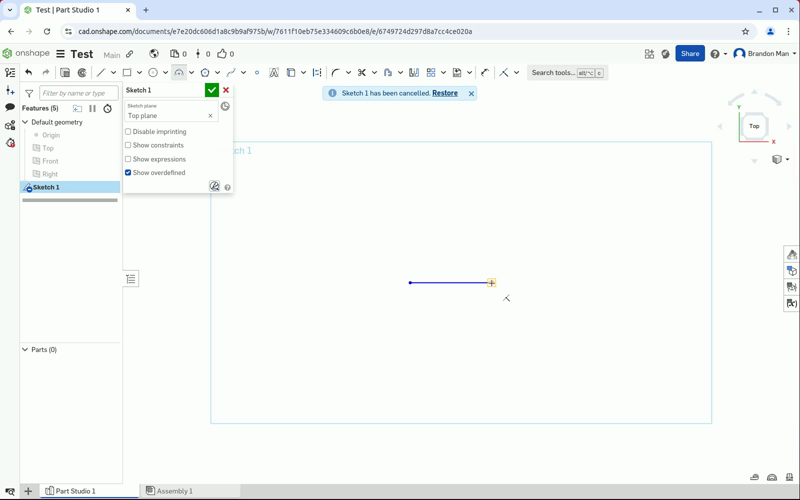
click(491, 282)
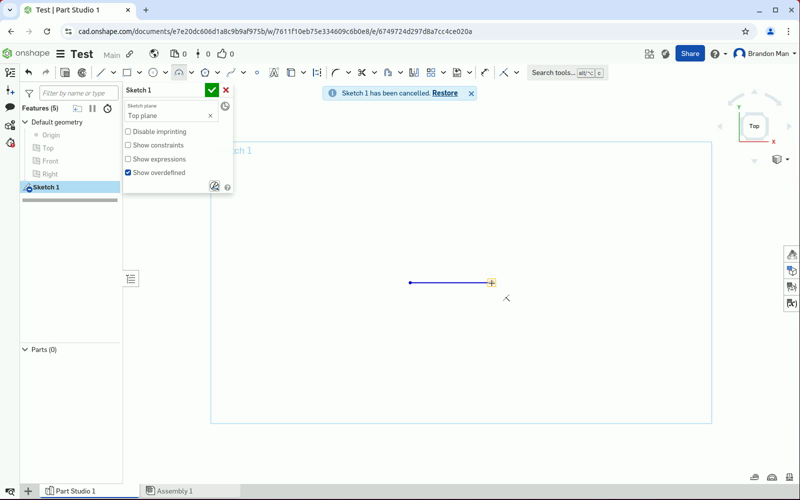
mouse_move(410, 282)
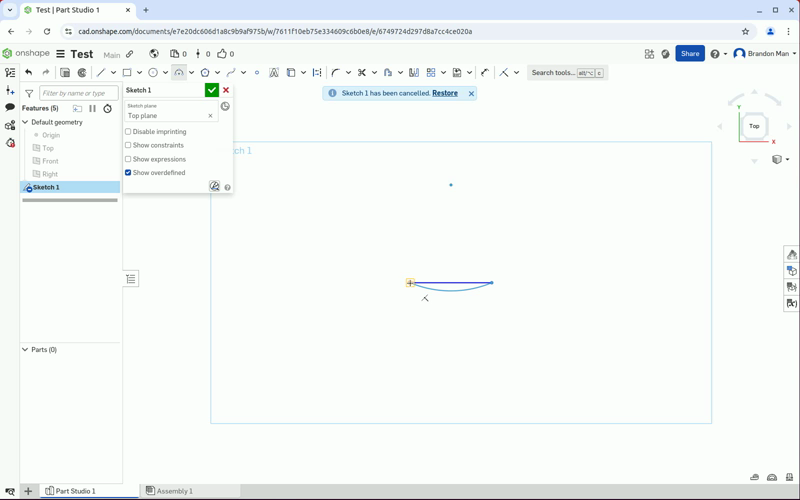
click(410, 282)
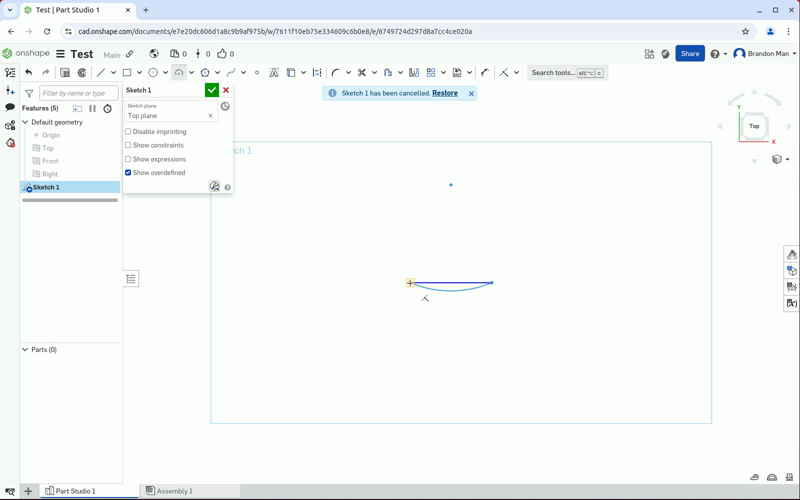
key_down(shift)
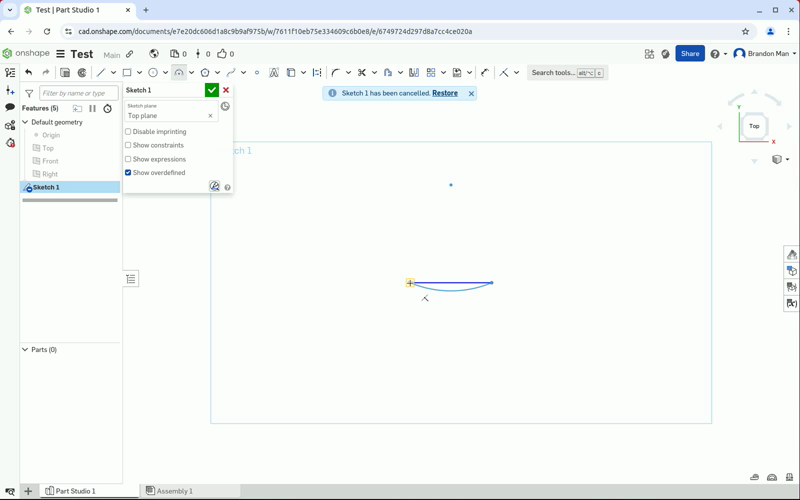
mouse_move(450, 267)
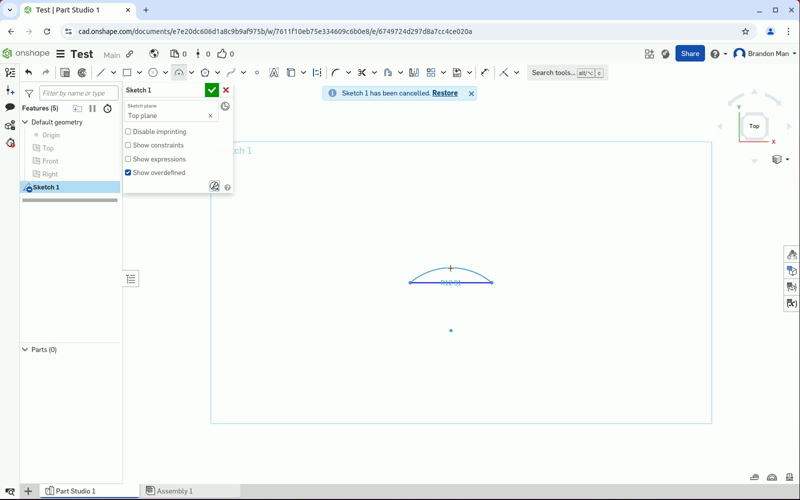
click(450, 267)
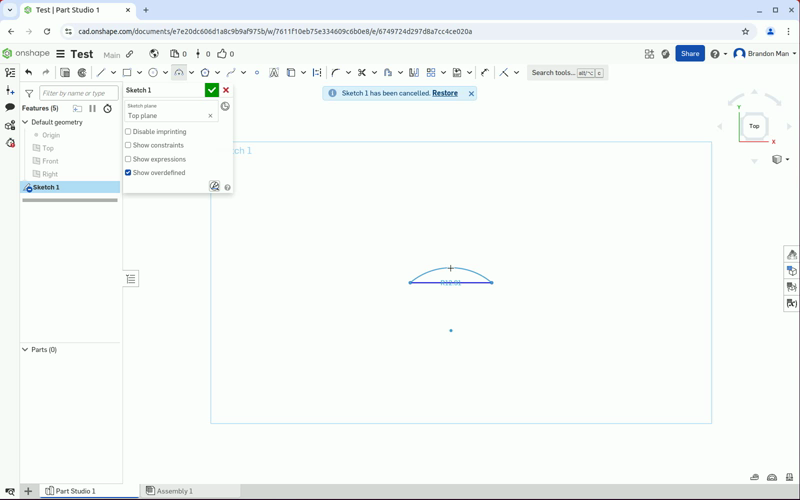
key_up(shift)
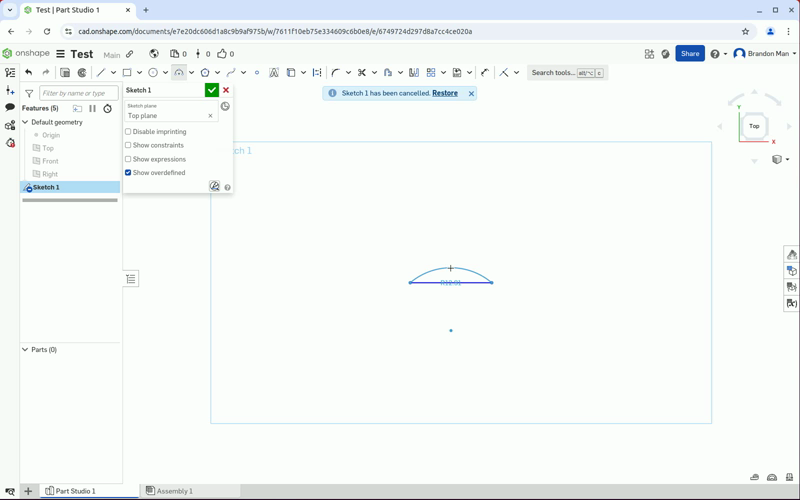
key(esc)
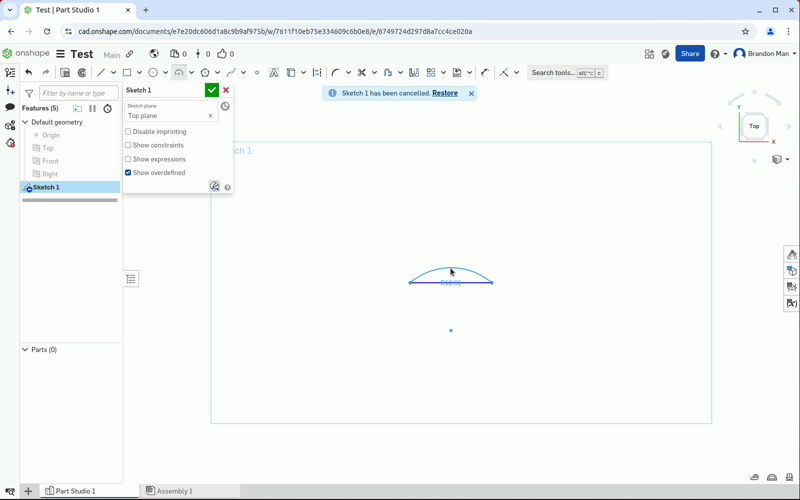
mouse_move(452, 268)
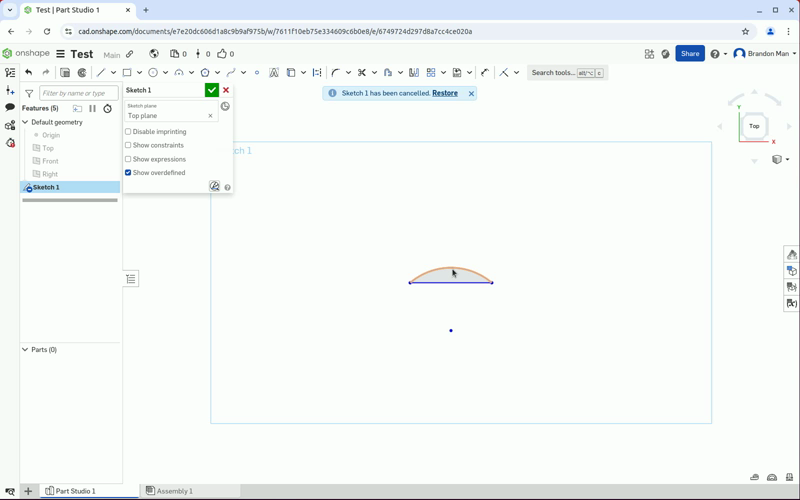
scroll(6)
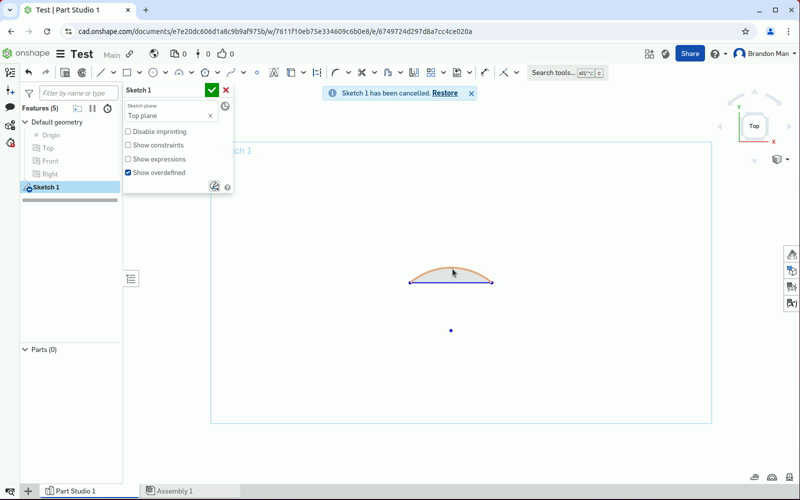
scroll(6)
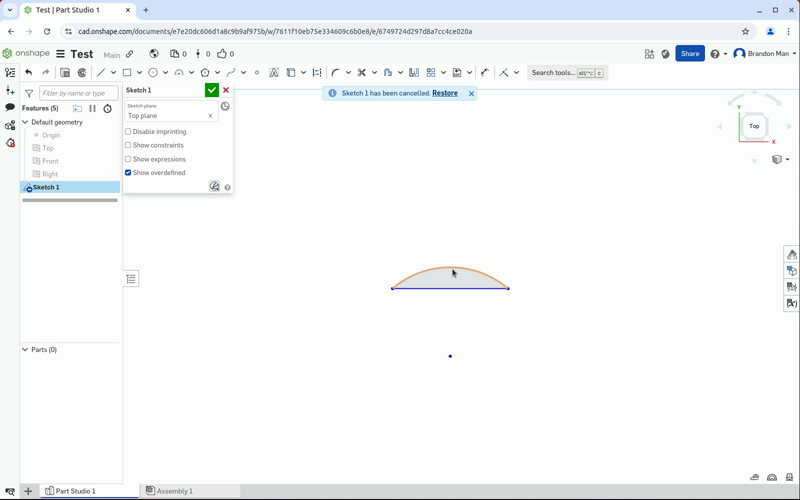
scroll(6)
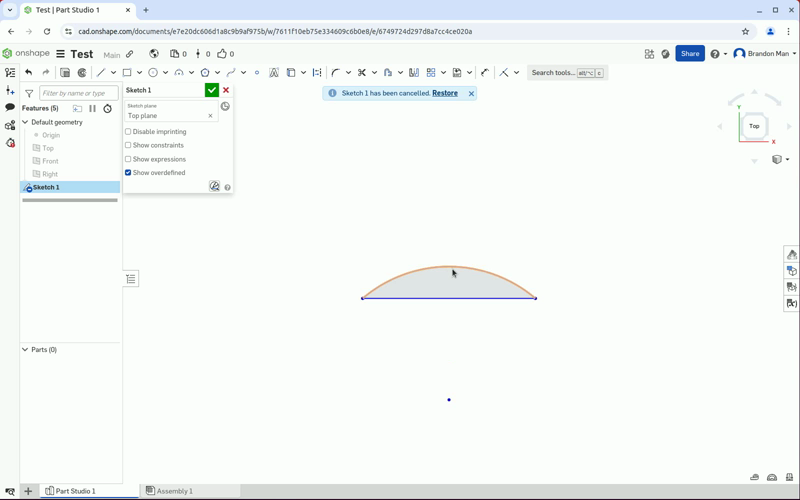
scroll(6)
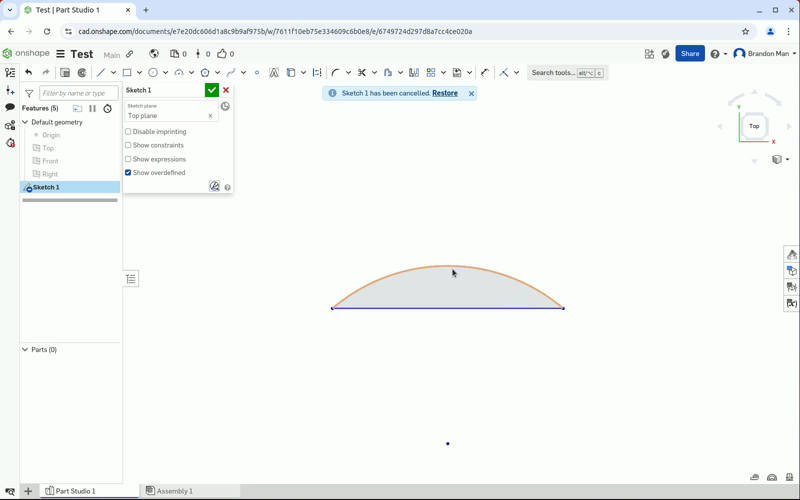
scroll(6)
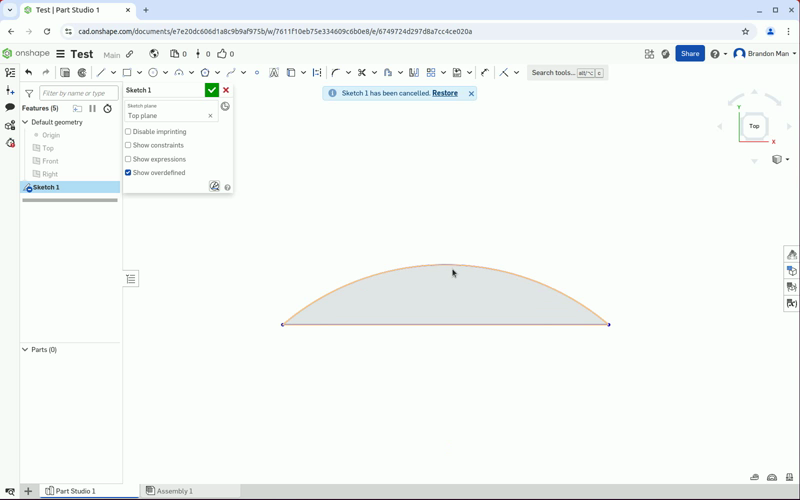
scroll(6)
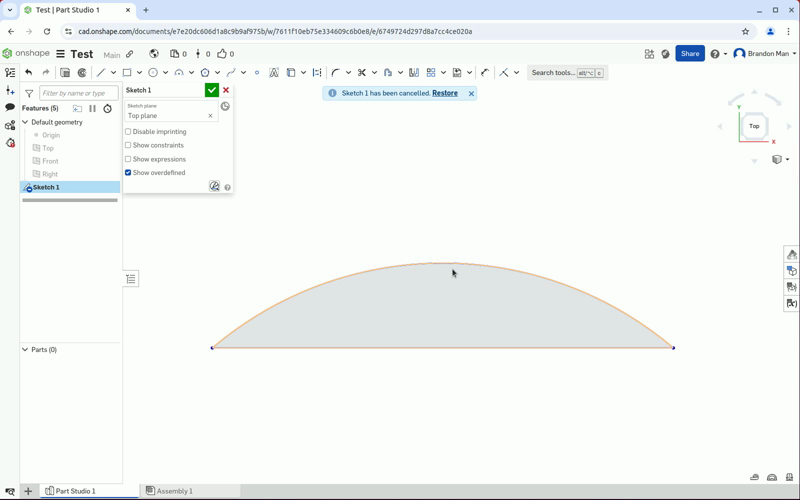
scroll(6)
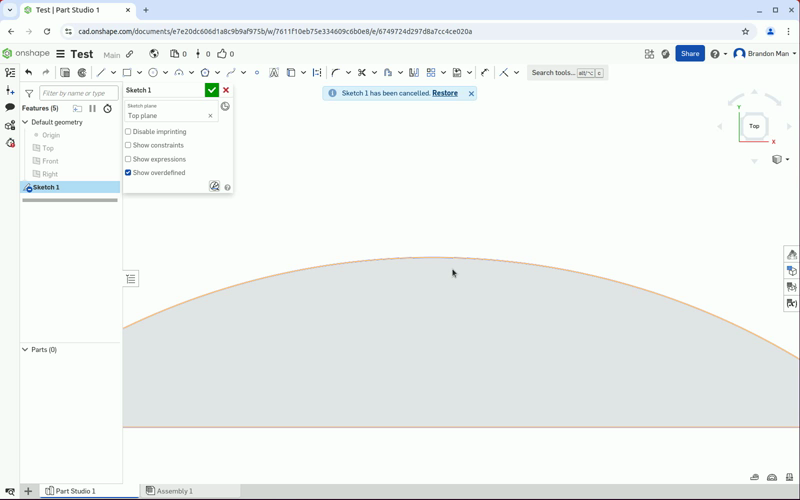
click(452, 268)
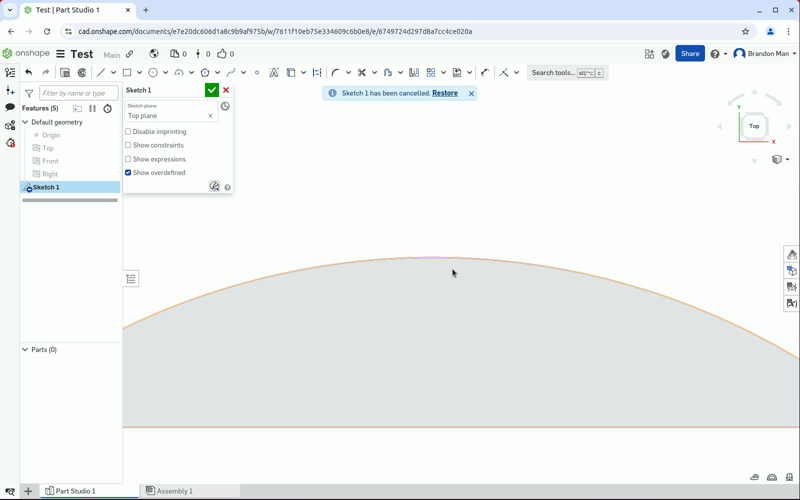
scroll(-6)
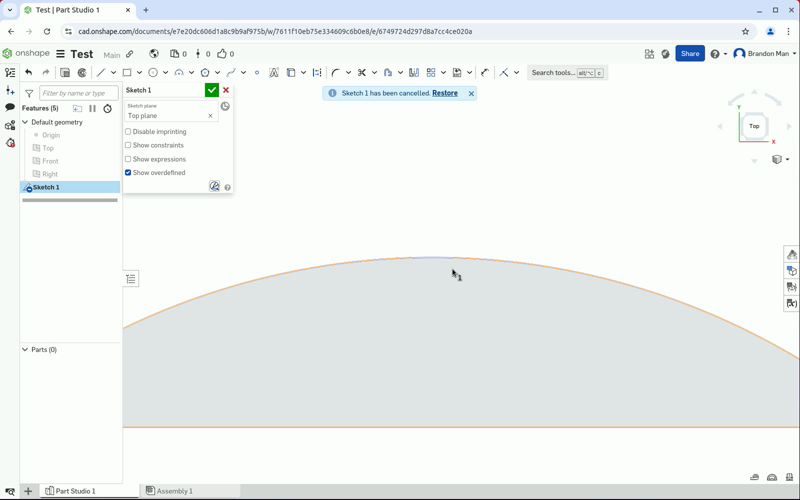
scroll(-6)
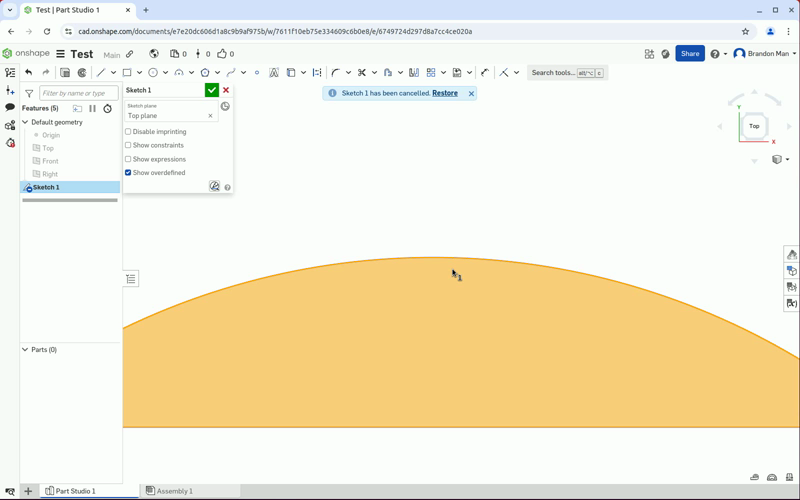
scroll(-6)
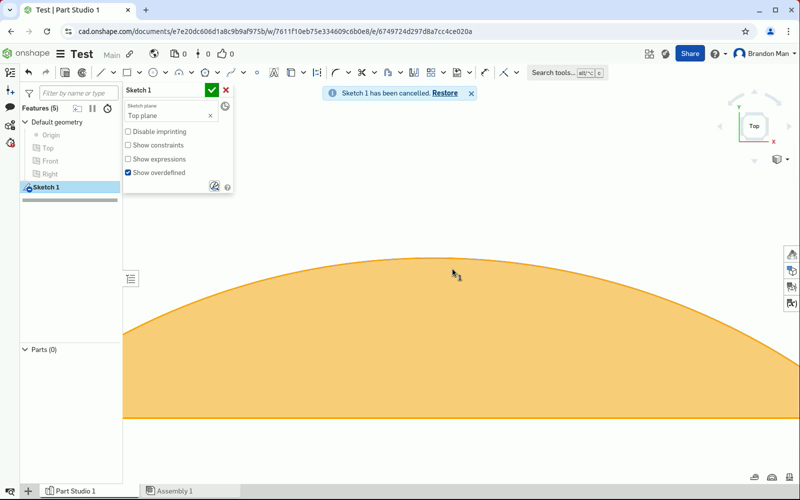
scroll(-6)
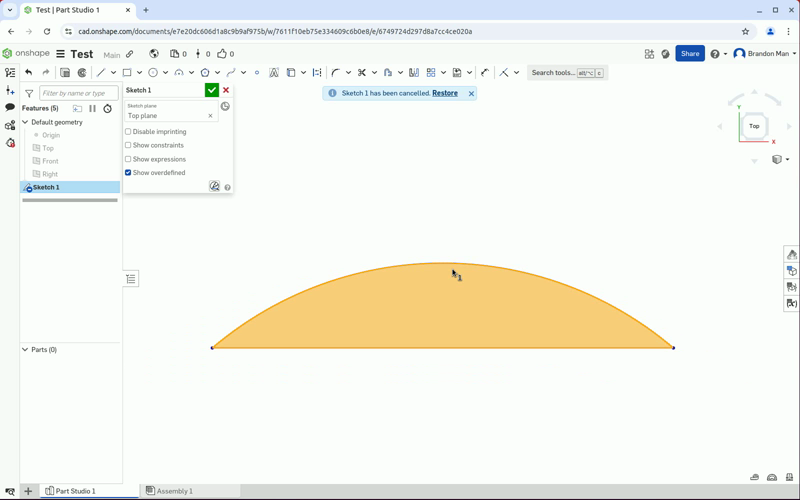
scroll(-6)
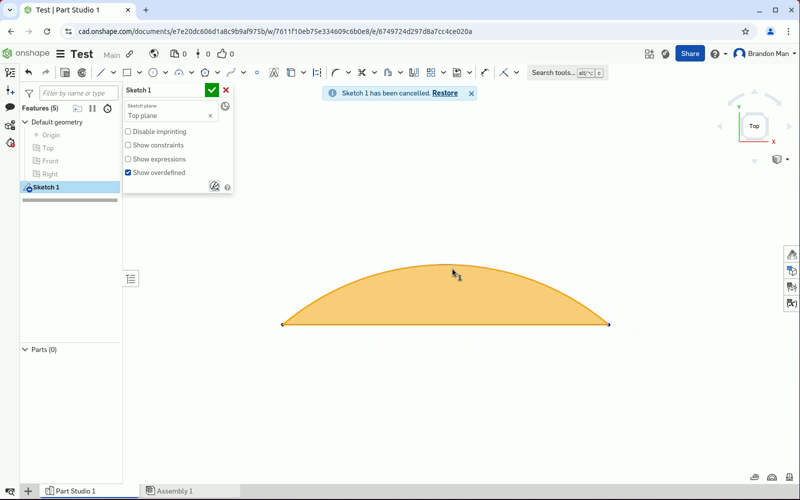
scroll(-6)
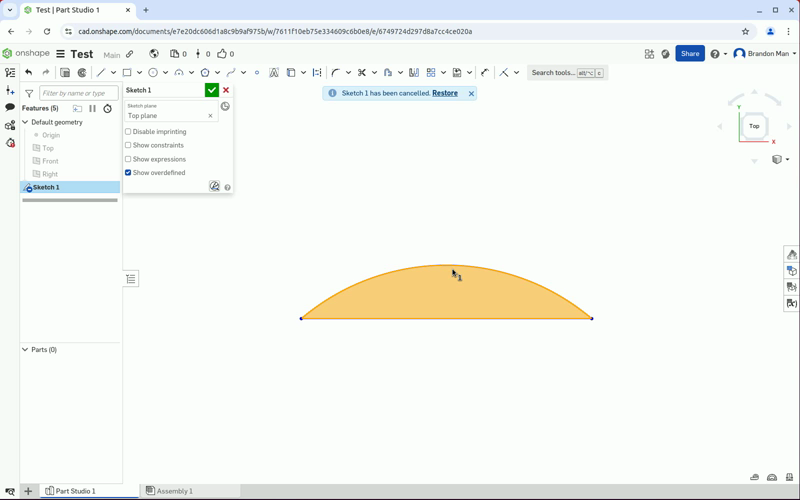
scroll(-6)
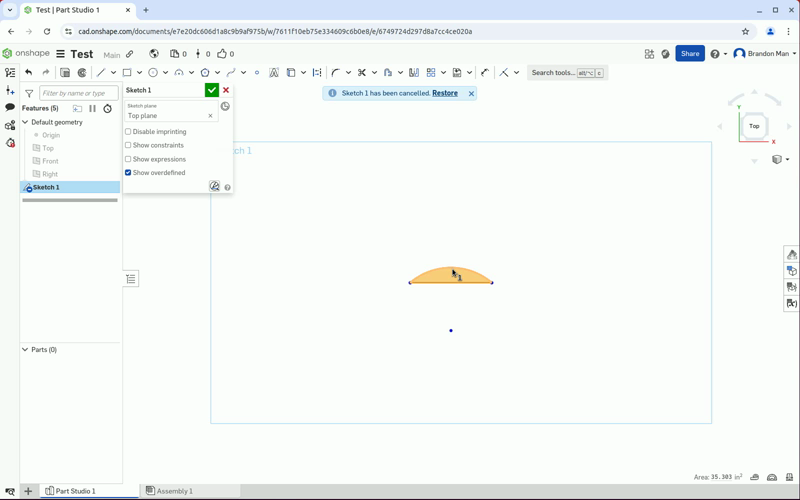
mouse_move(73, 352)
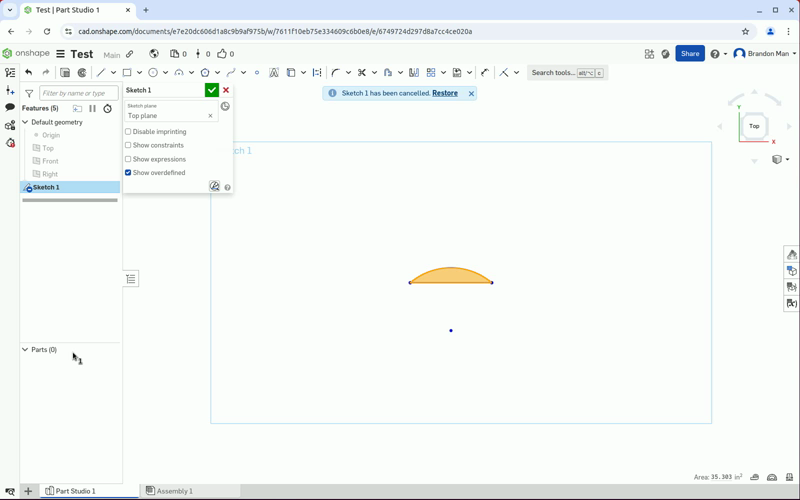
key(shift+y)
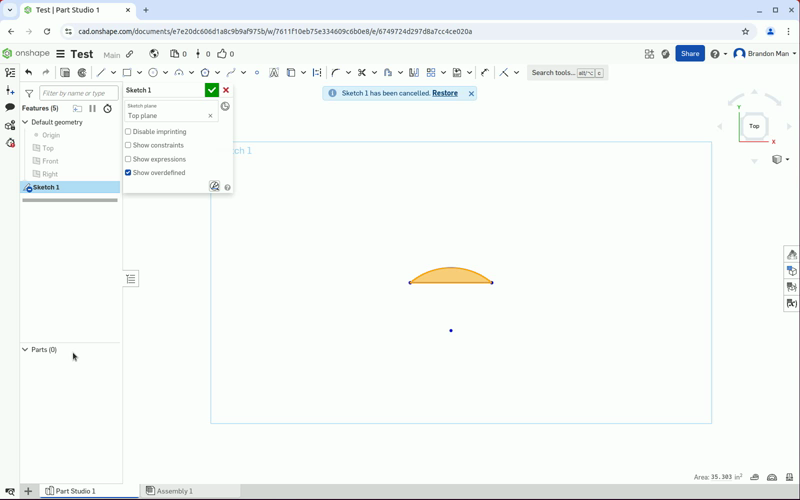
key(shift+e)
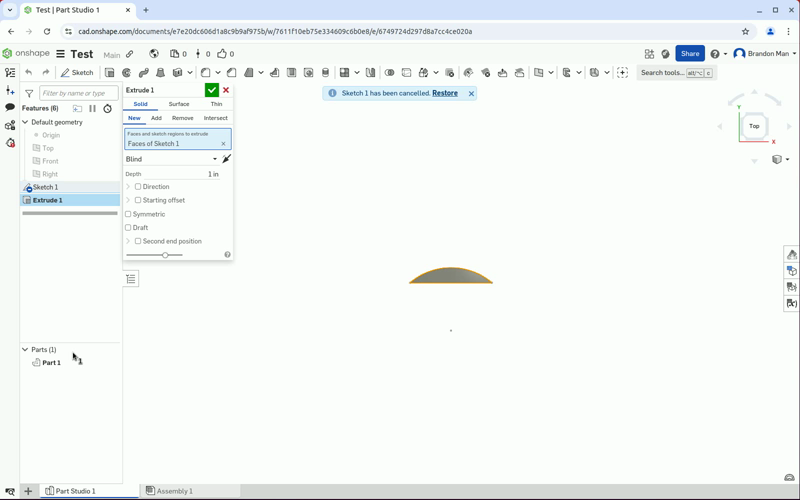
mouse_move(143, 106)
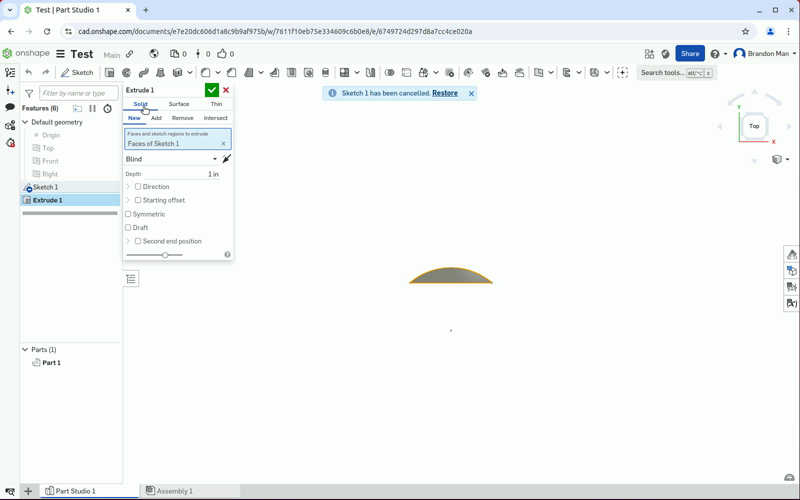
click(143, 106)
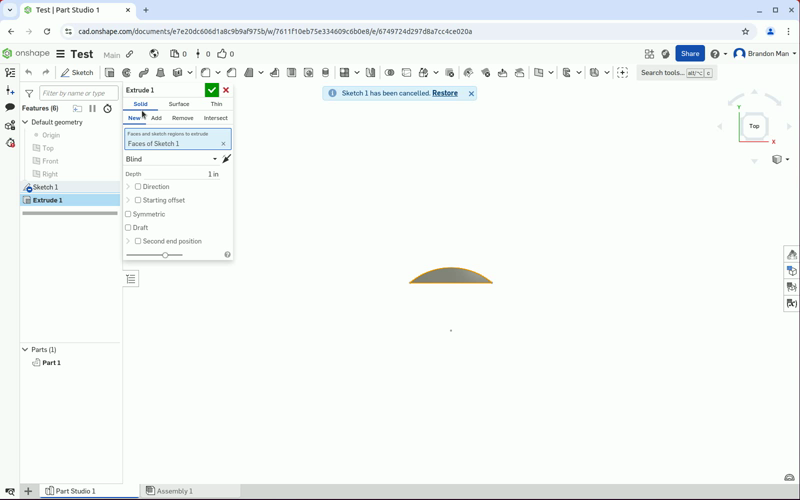
mouse_move(137, 120)
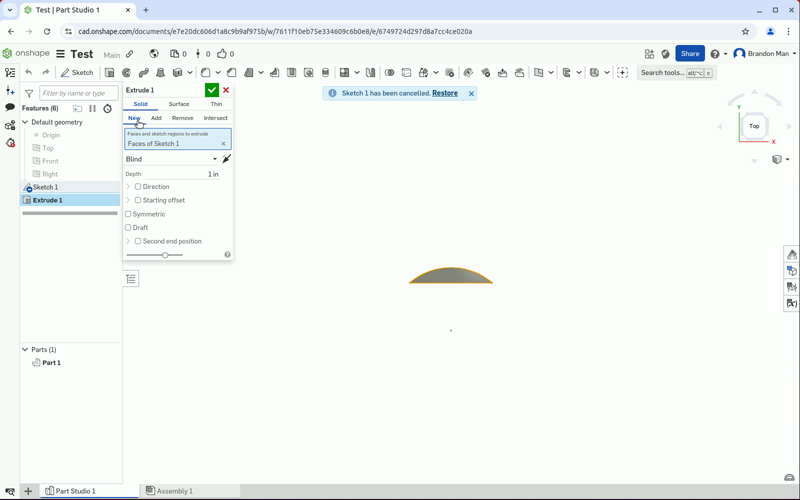
click(137, 120)
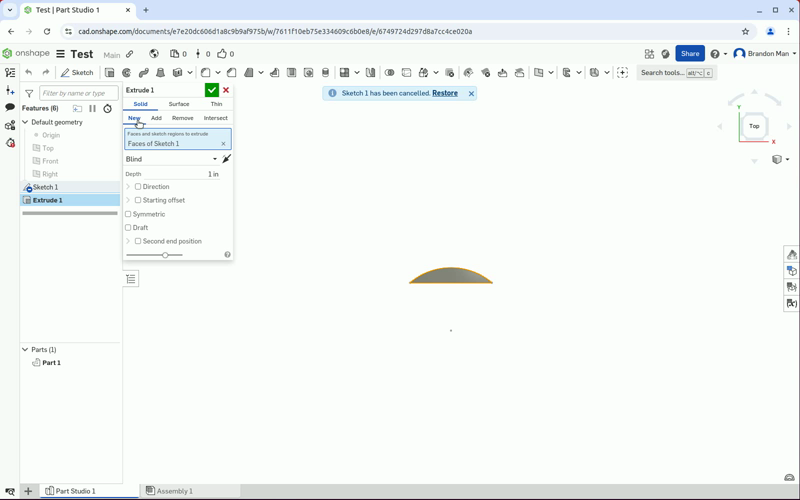
key(tab, 4)
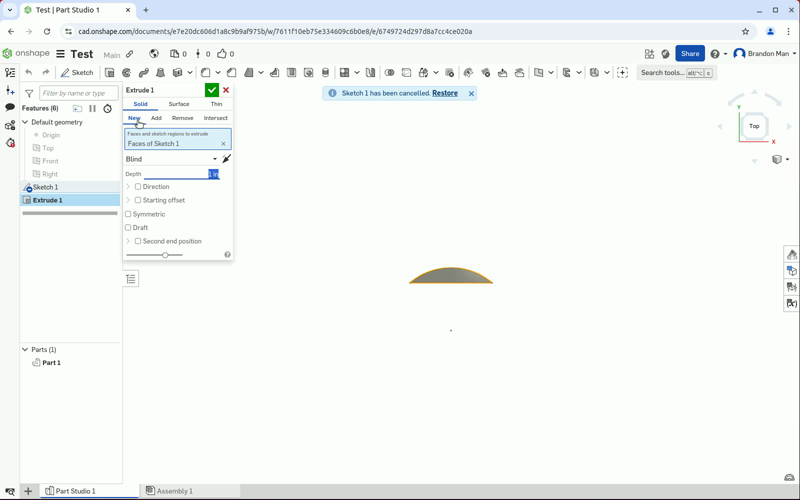
text(22.627)
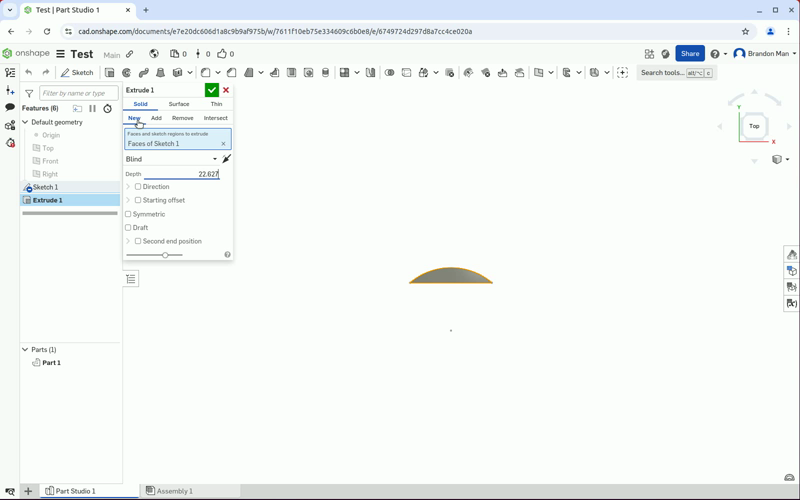
key(enter)
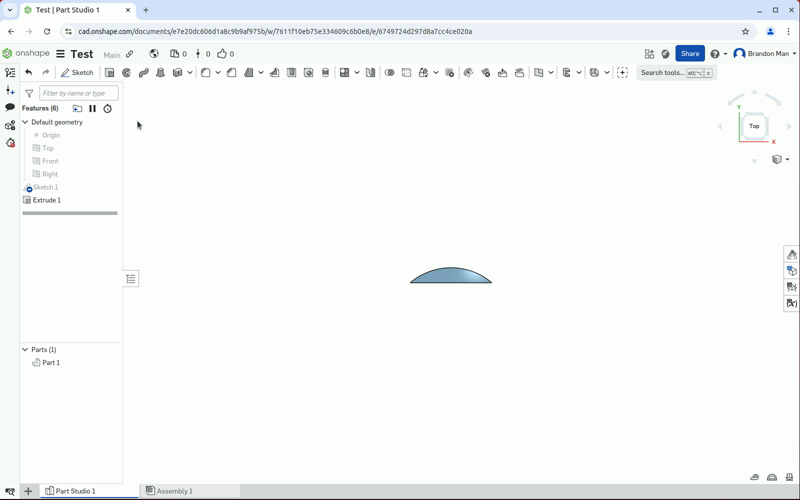
key(shift+h)
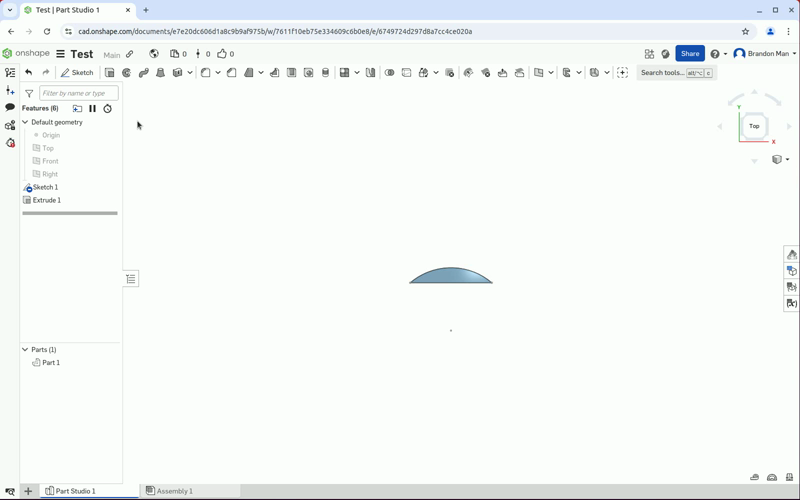
key(shift+h)
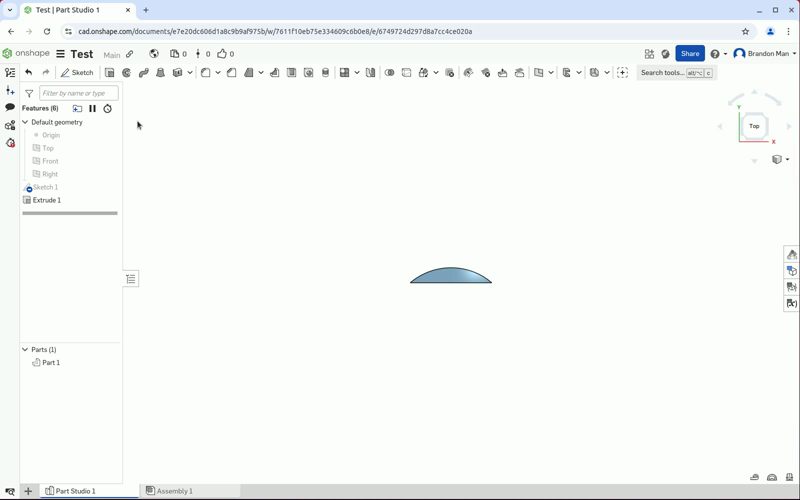
mouse_move(73, 189)
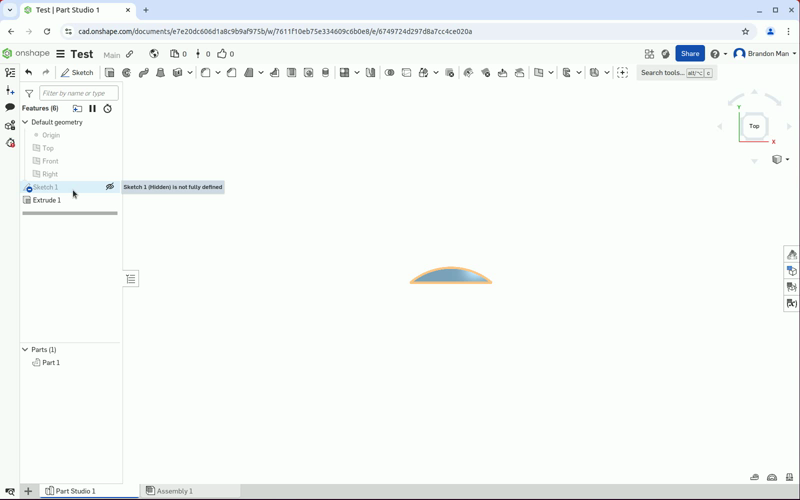
click(73, 189)
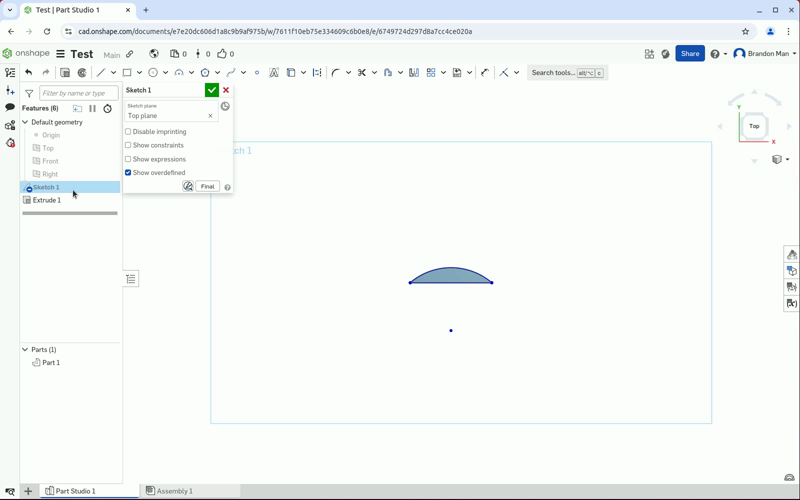
mouse_move(229, 92)
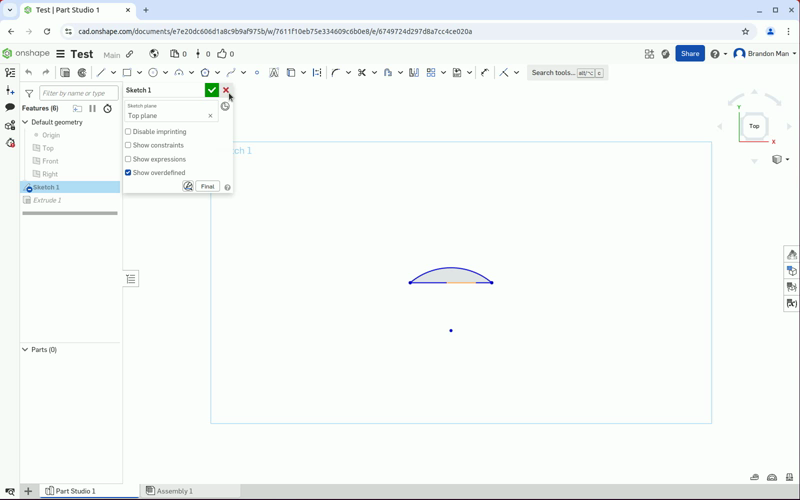
click(229, 92)
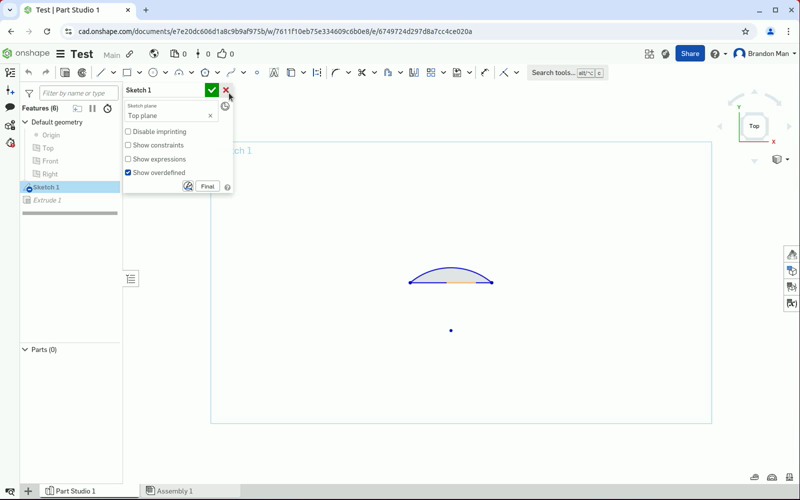
key(shift+s)
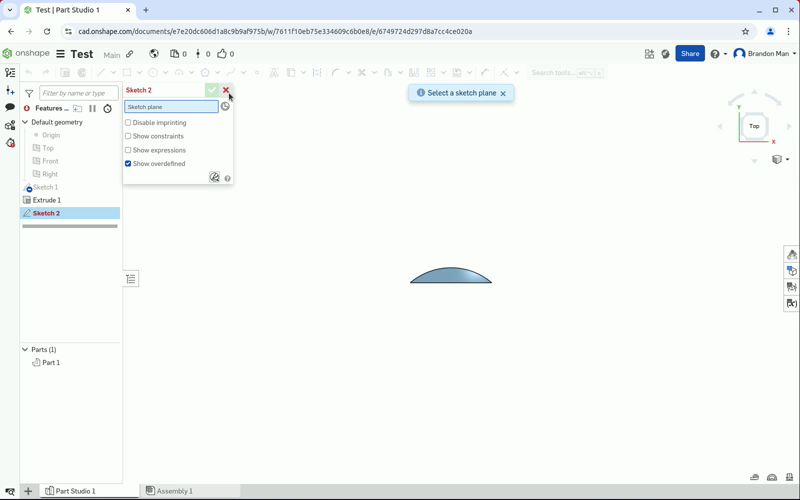
mouse_move(73, 150)
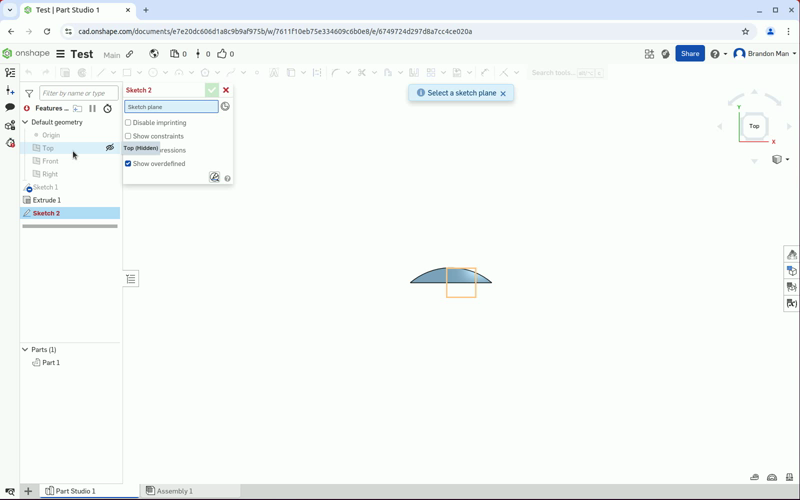
click(73, 150)
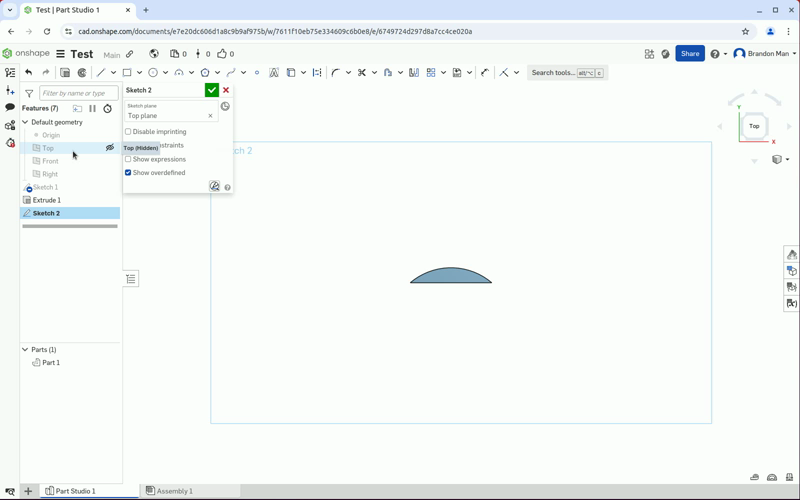
mouse_move(73, 352)
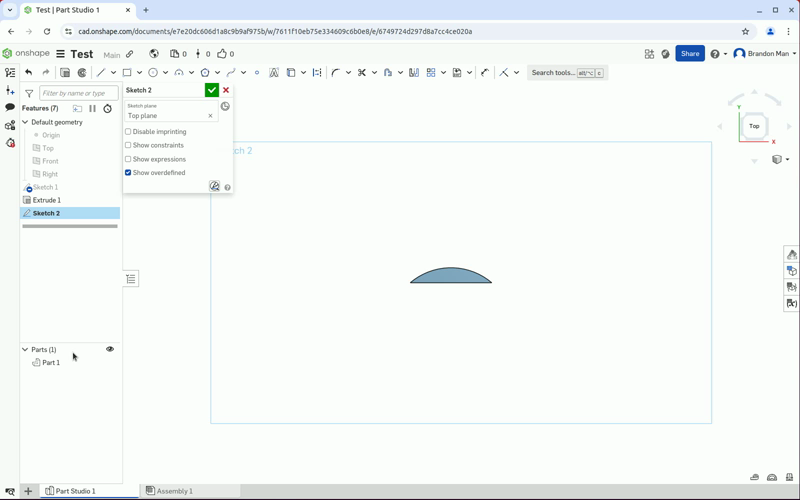
key(y)
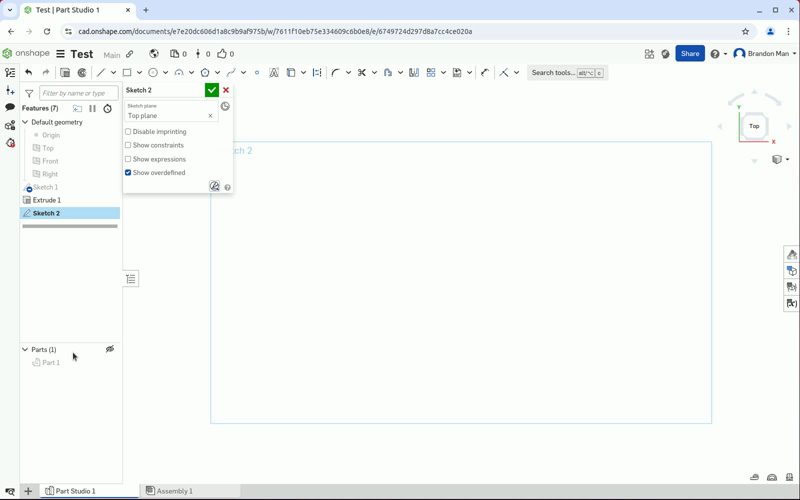
key(l)
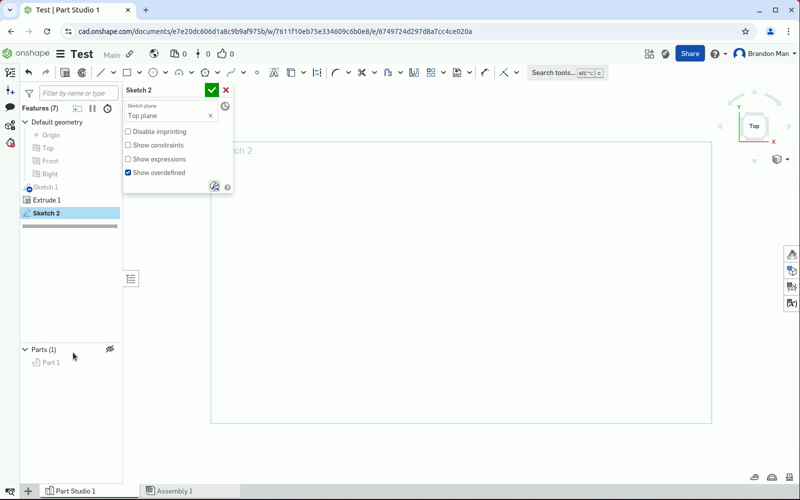
key_down(shift)
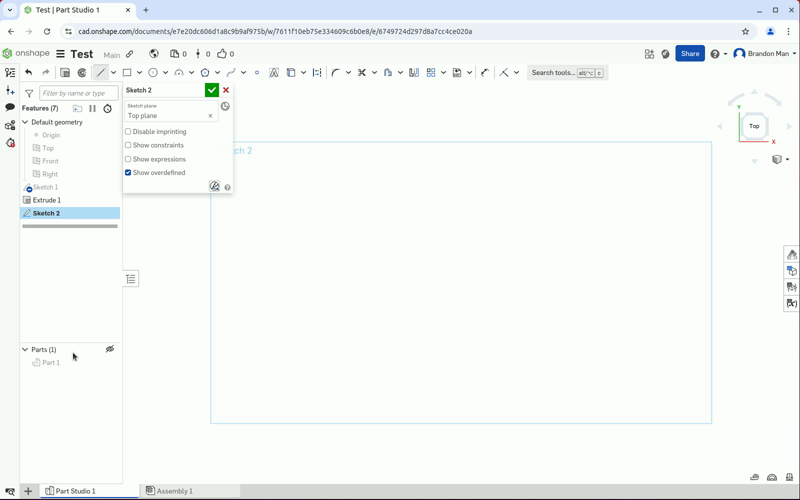
mouse_move(348, 337)
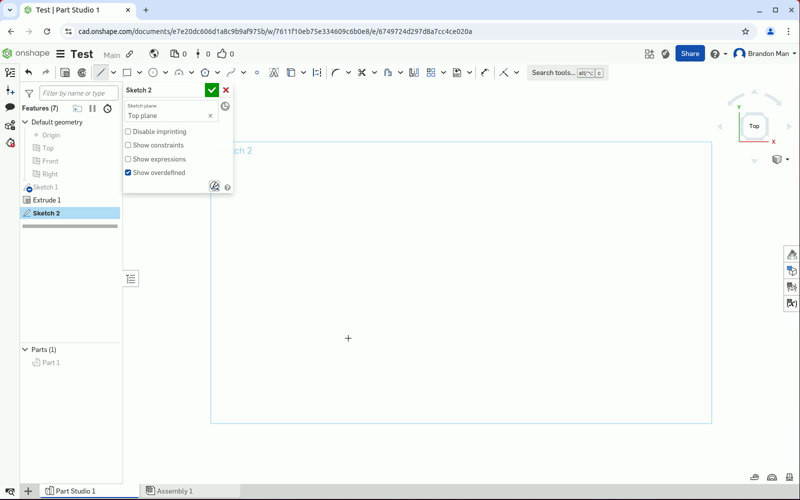
click(348, 337)
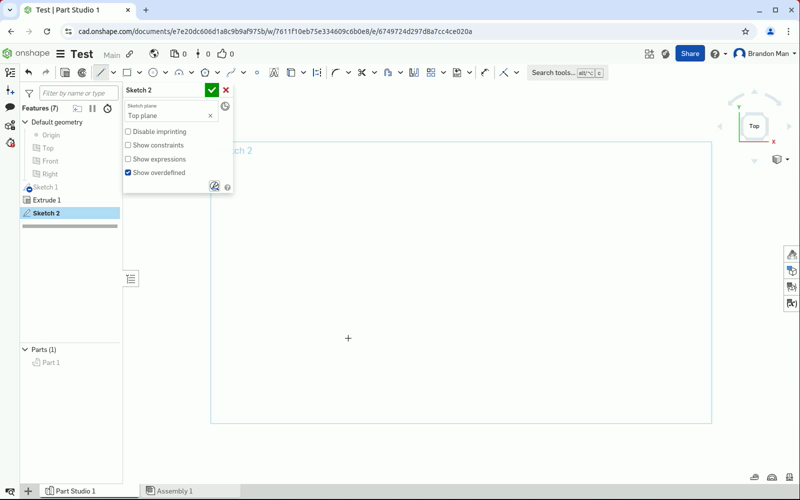
key_up(shift)
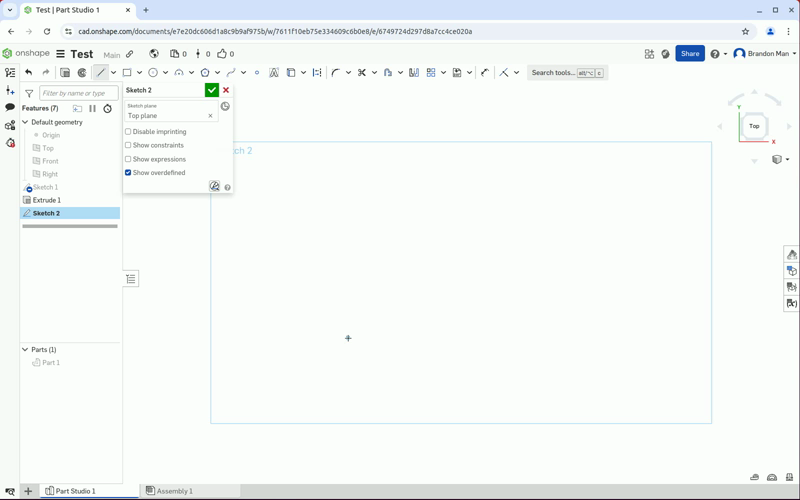
key_down(shift)
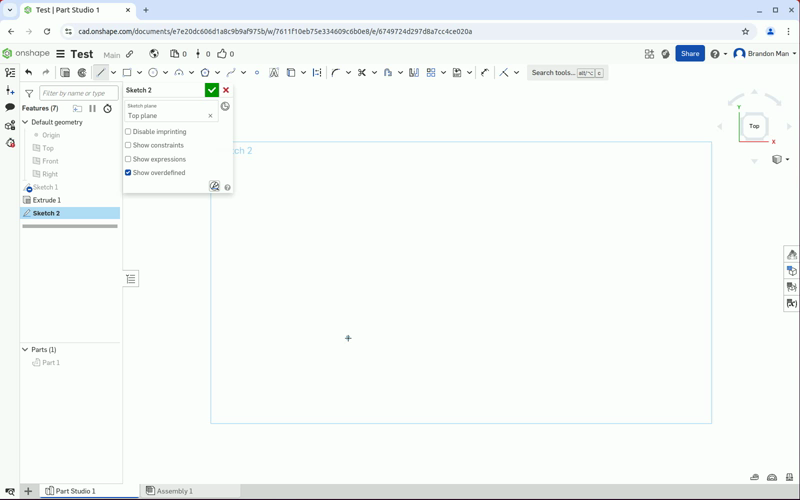
mouse_move(378, 337)
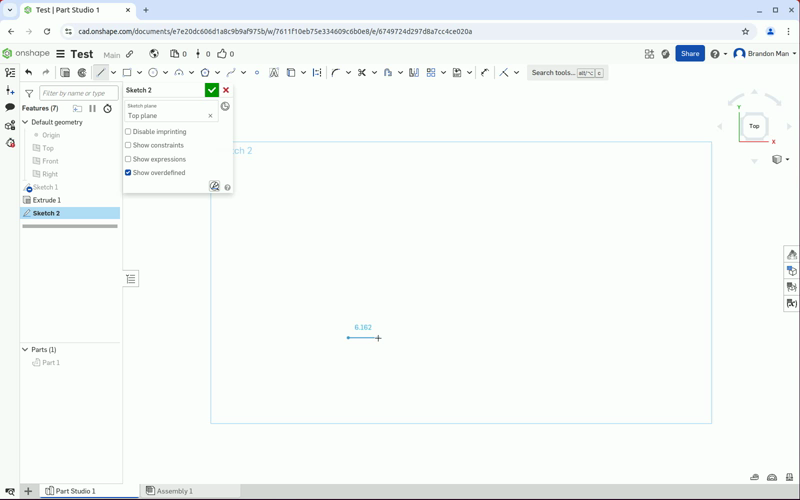
mouse_move(363, 354)
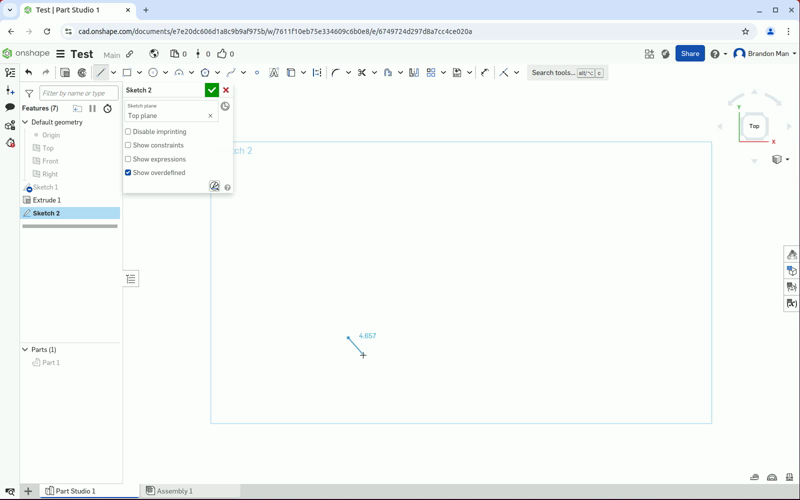
click(363, 354)
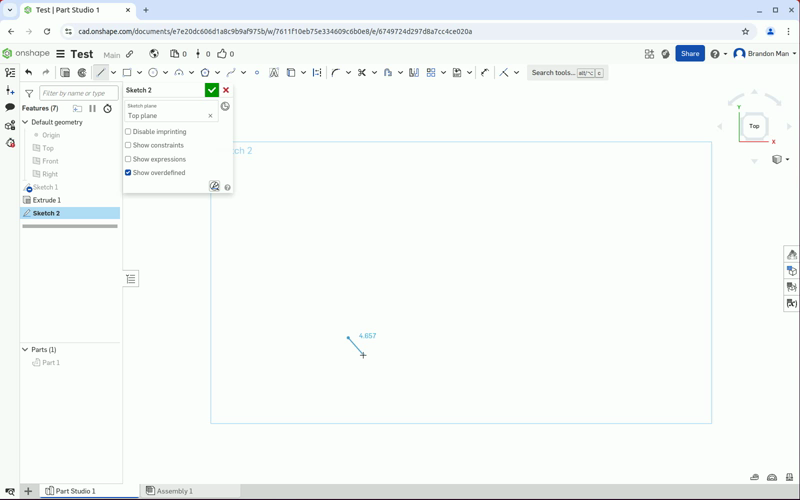
key_up(shift)
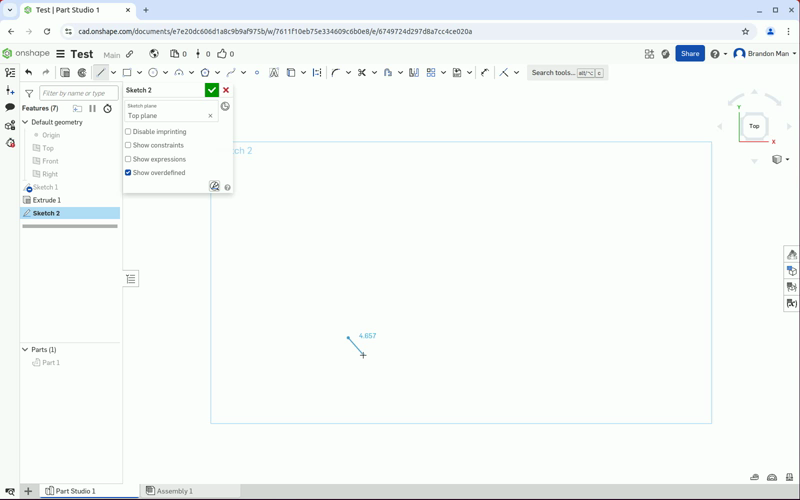
key_down(shift)
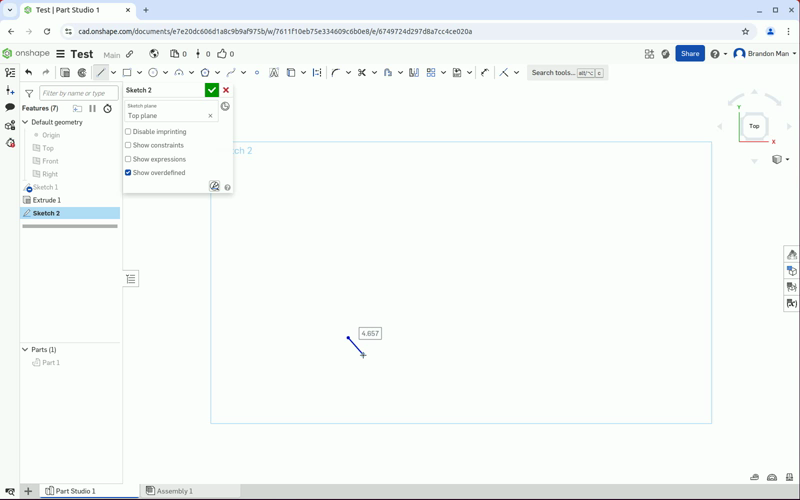
mouse_move(425, 299)
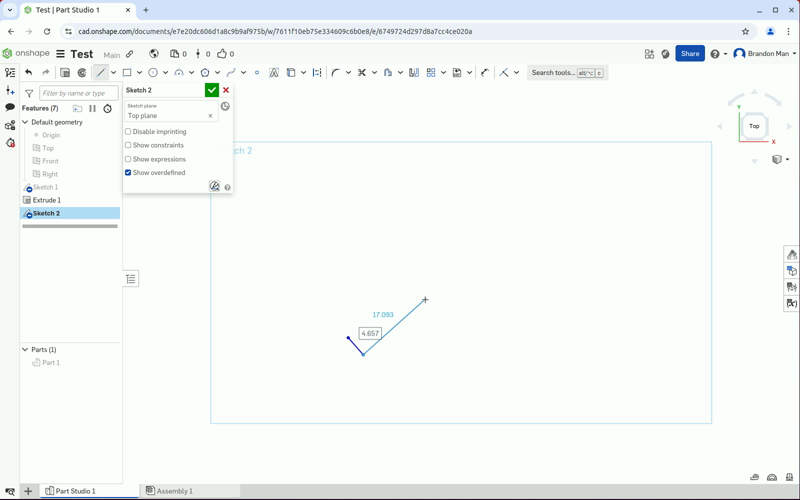
click(425, 299)
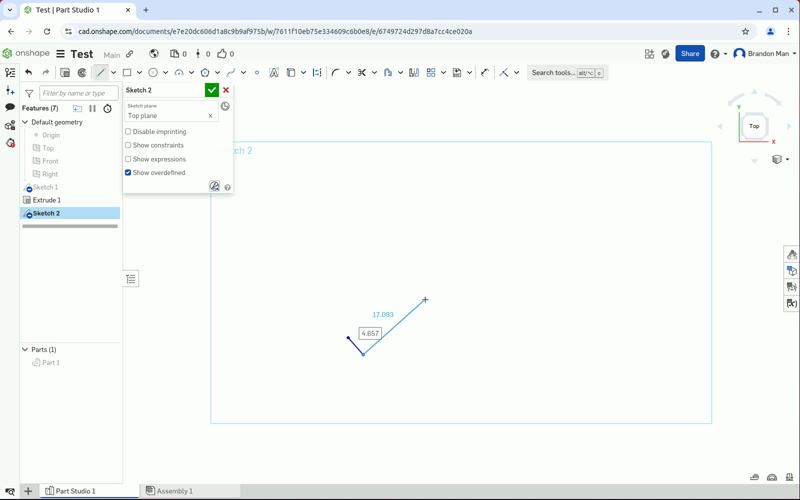
key_up(shift)
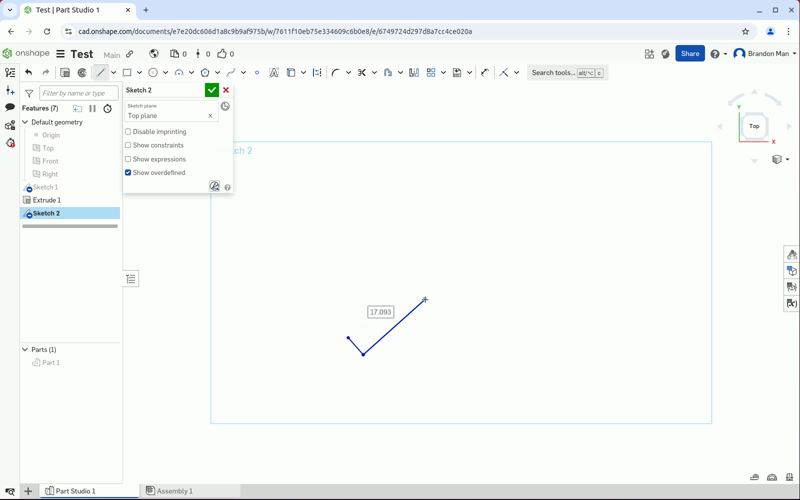
key(esc)
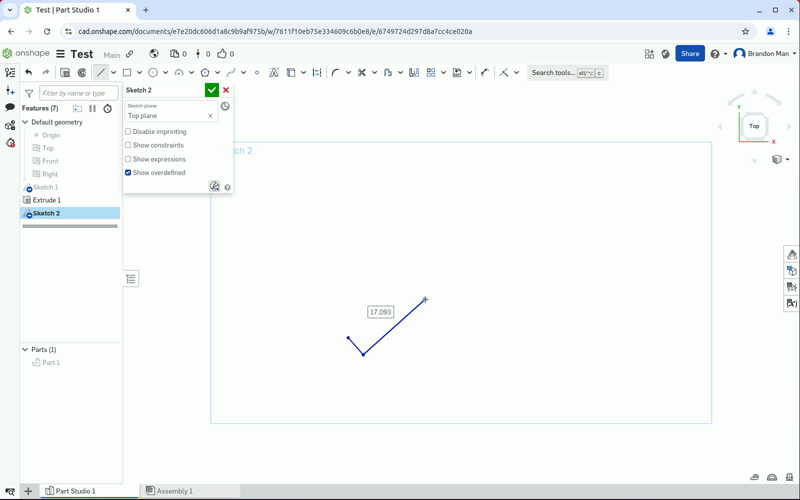
key(a)
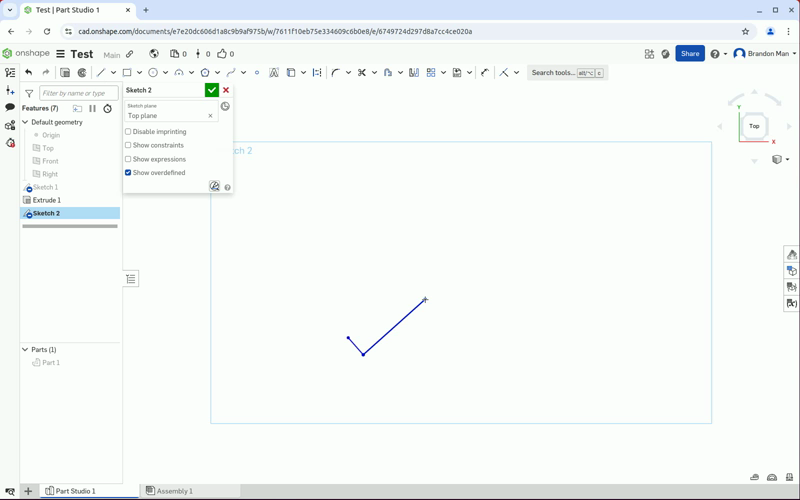
mouse_move(425, 299)
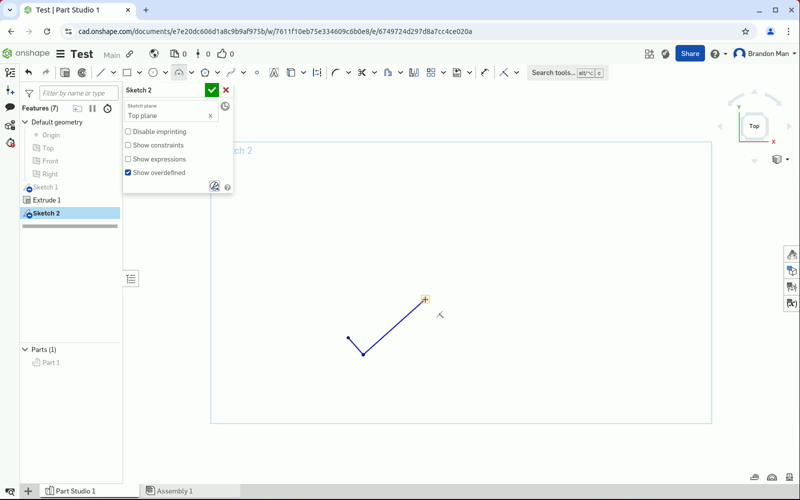
click(425, 299)
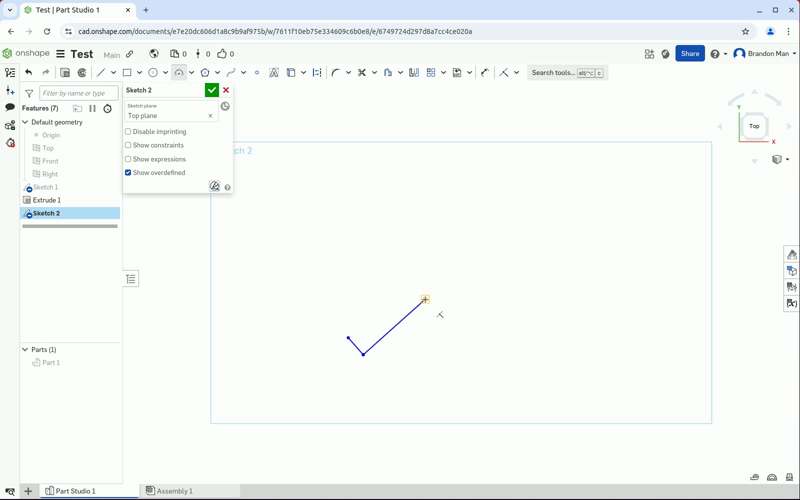
key_down(shift)
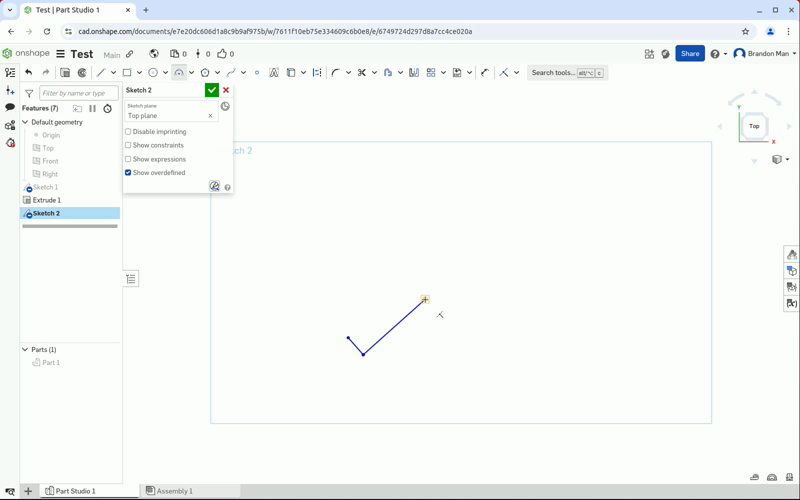
mouse_move(474, 299)
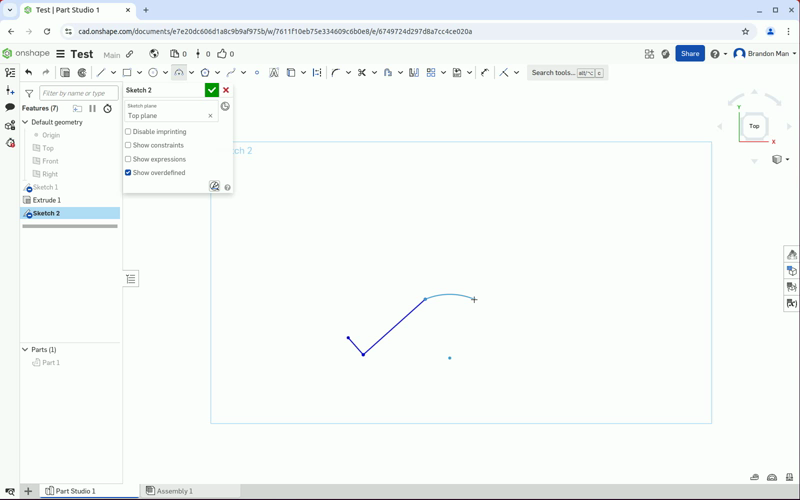
click(474, 299)
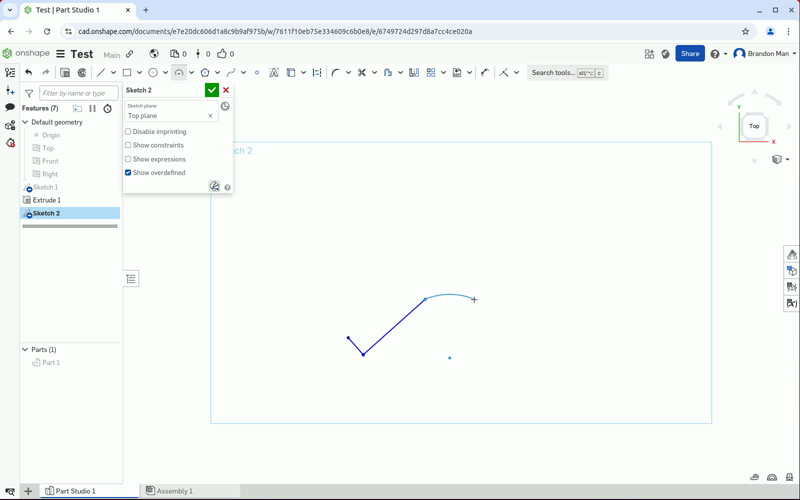
mouse_move(449, 290)
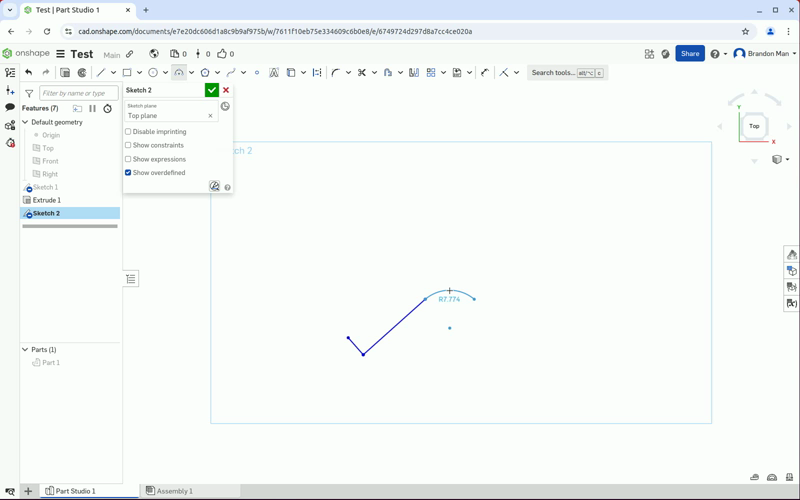
click(449, 290)
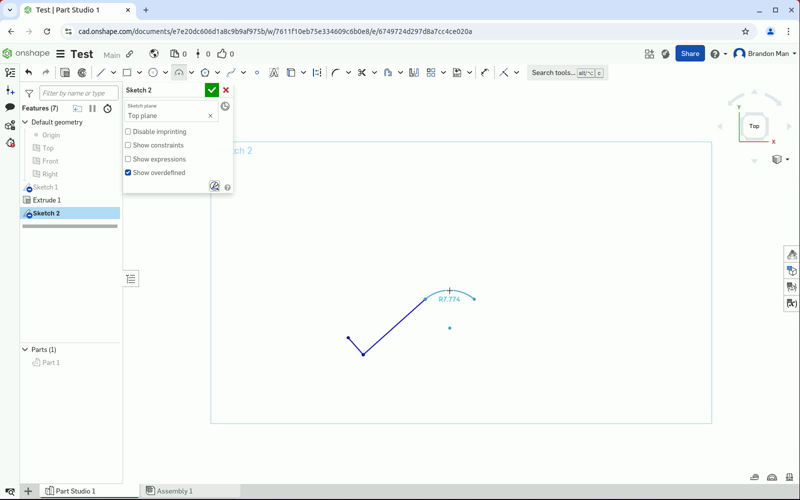
key_up(shift)
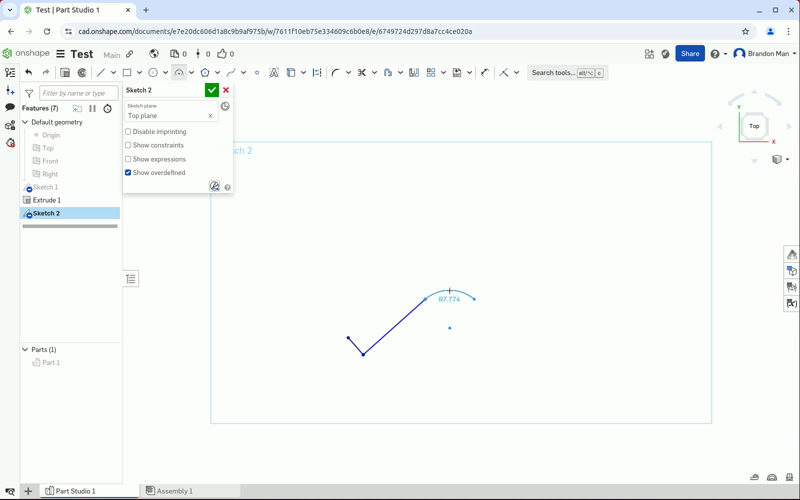
key(esc)
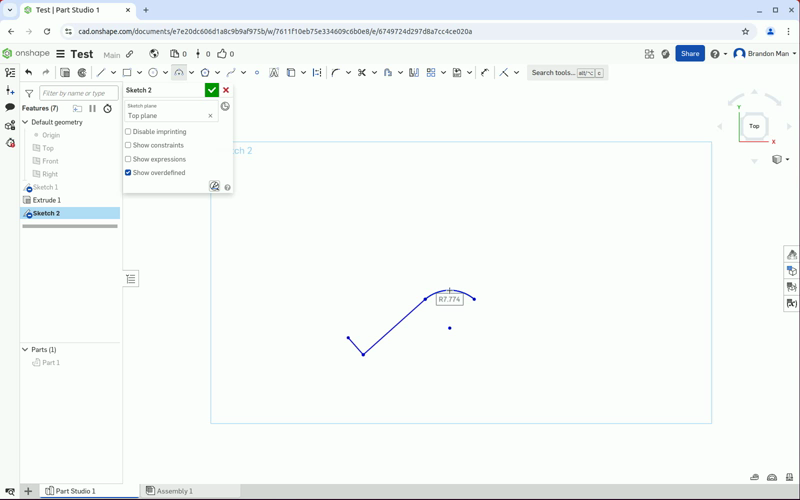
key(l)
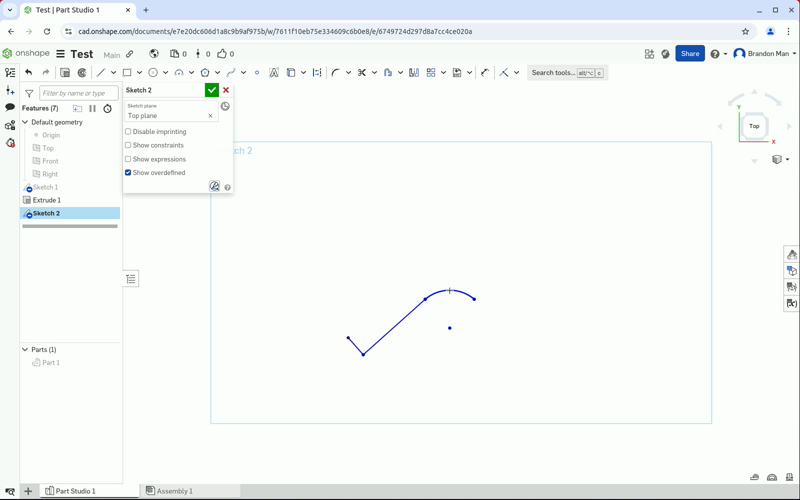
mouse_move(474, 299)
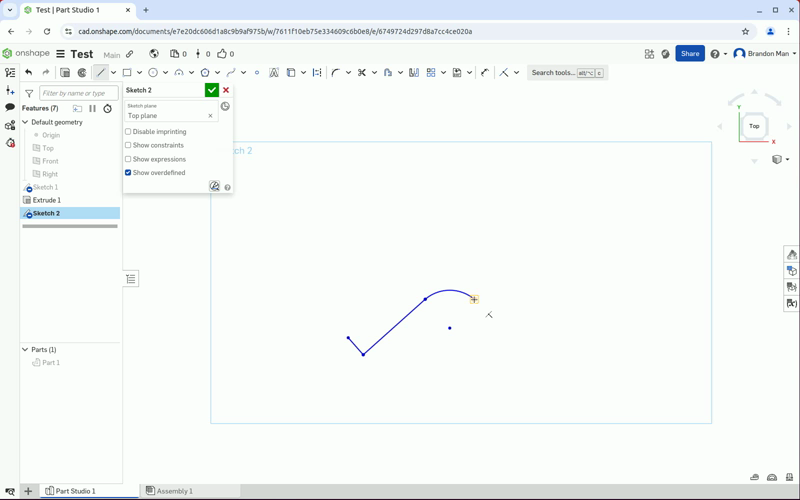
click(474, 299)
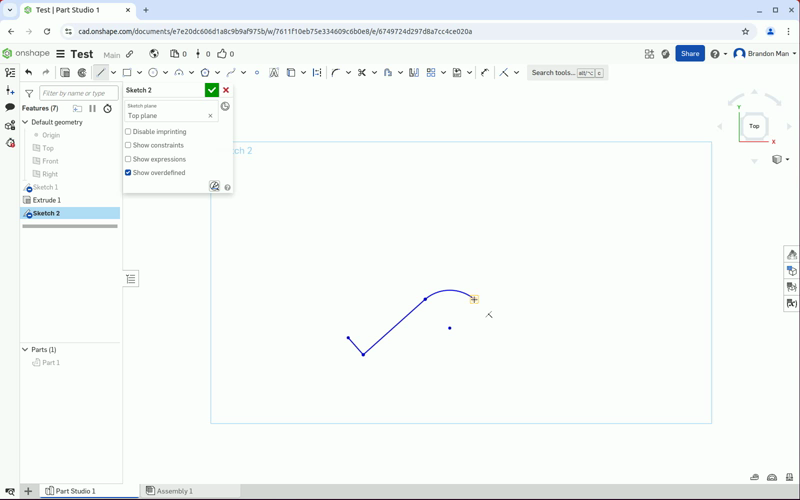
key_down(shift)
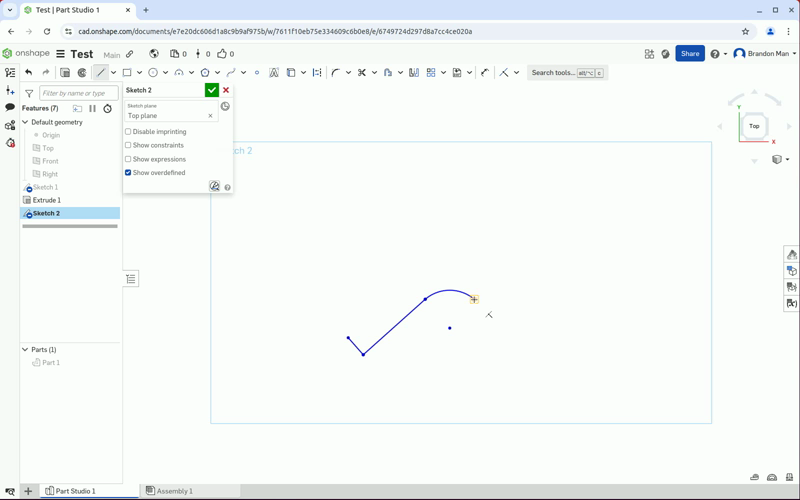
mouse_move(536, 354)
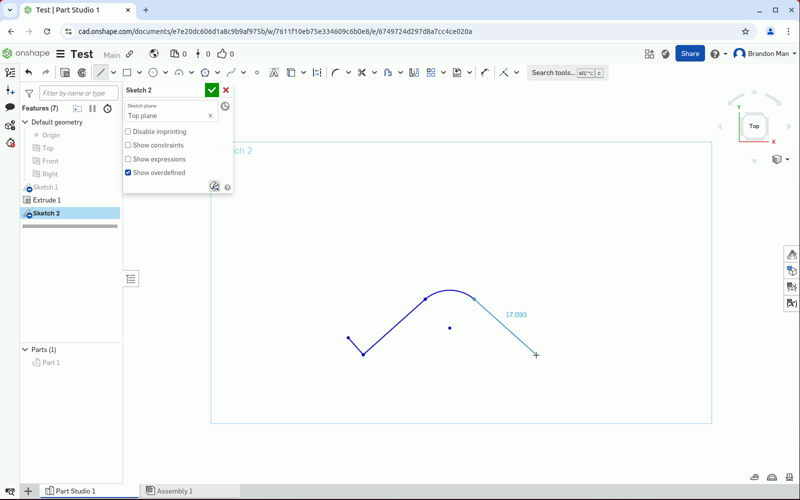
click(536, 354)
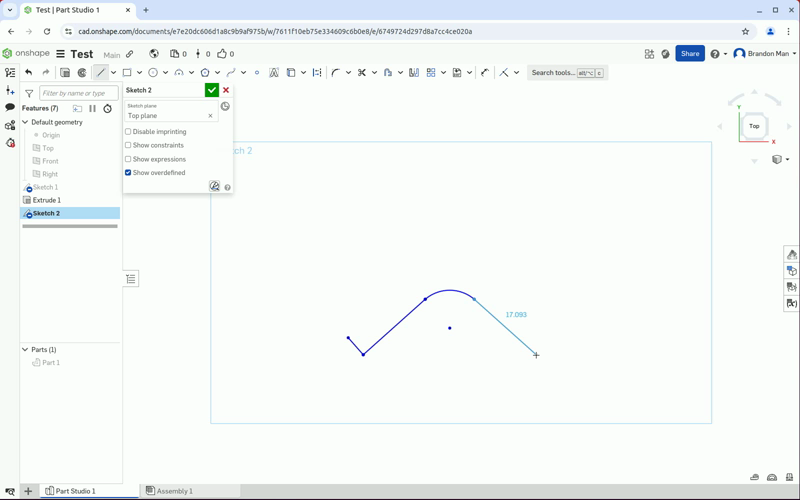
key_up(shift)
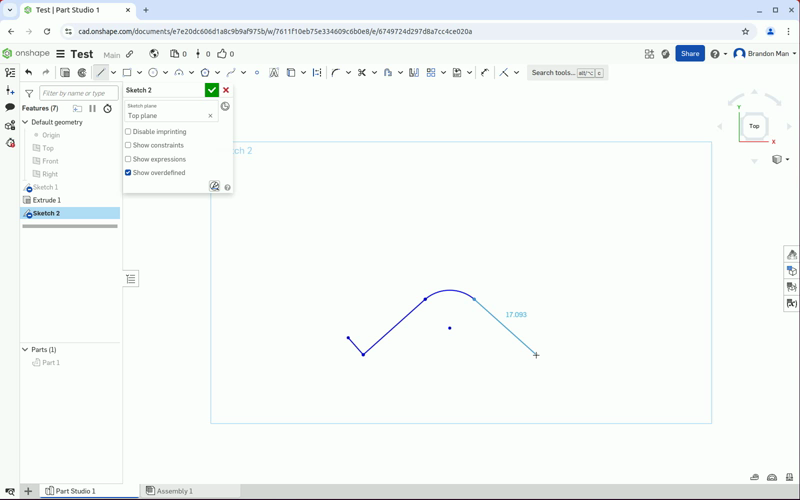
key_down(shift)
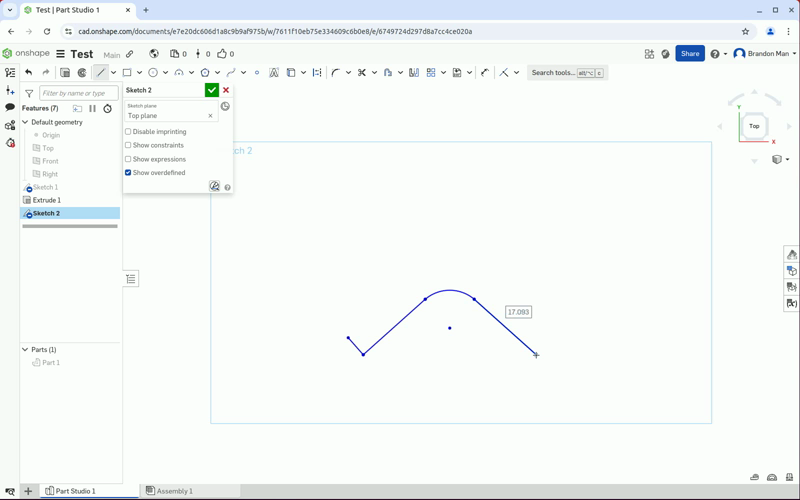
mouse_move(566, 354)
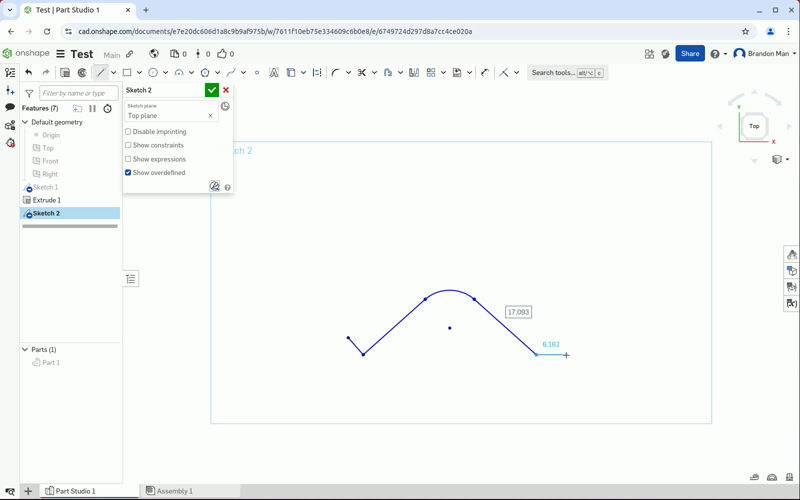
mouse_move(551, 337)
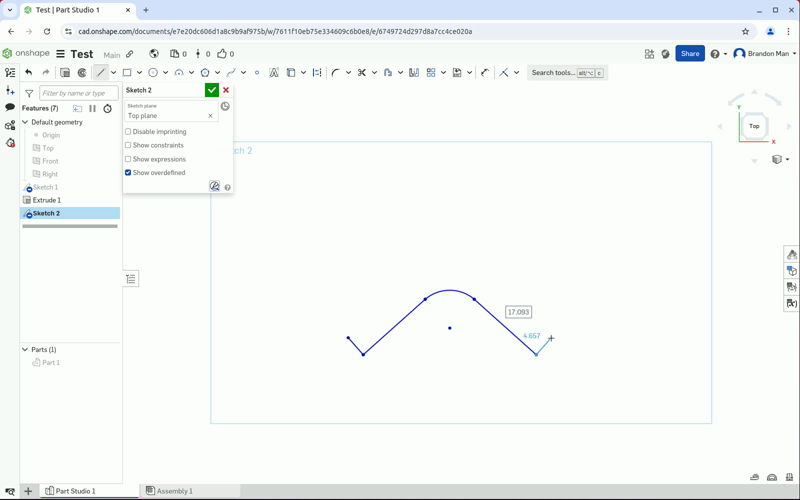
click(551, 337)
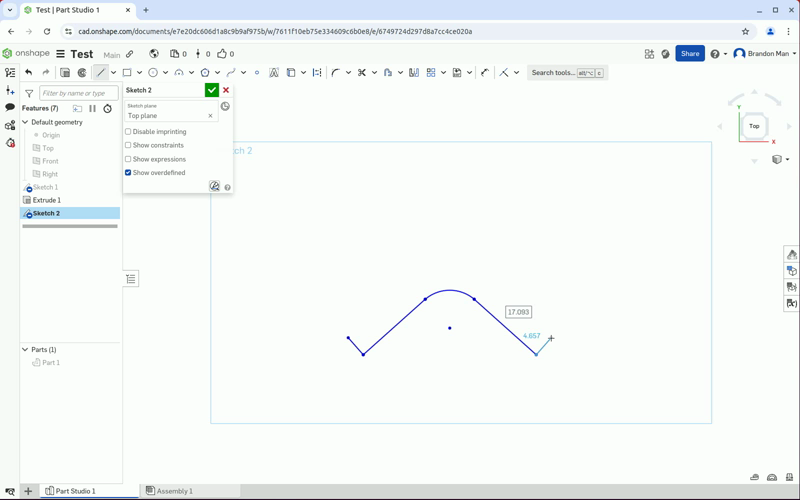
key_up(shift)
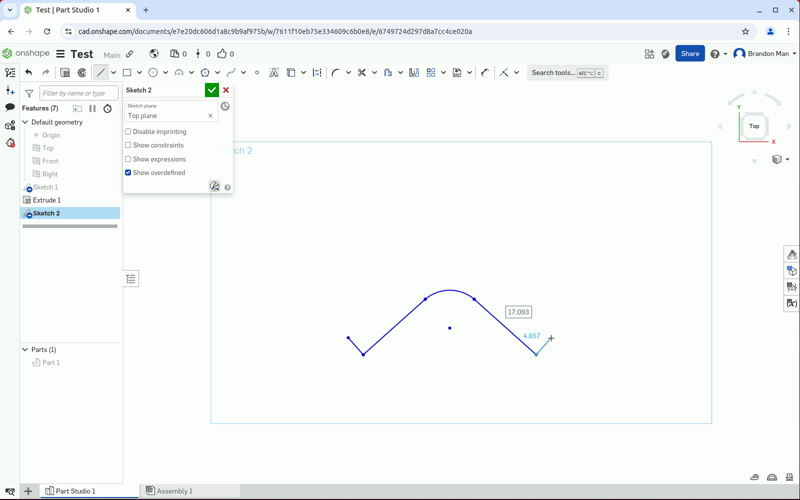
key_down(shift)
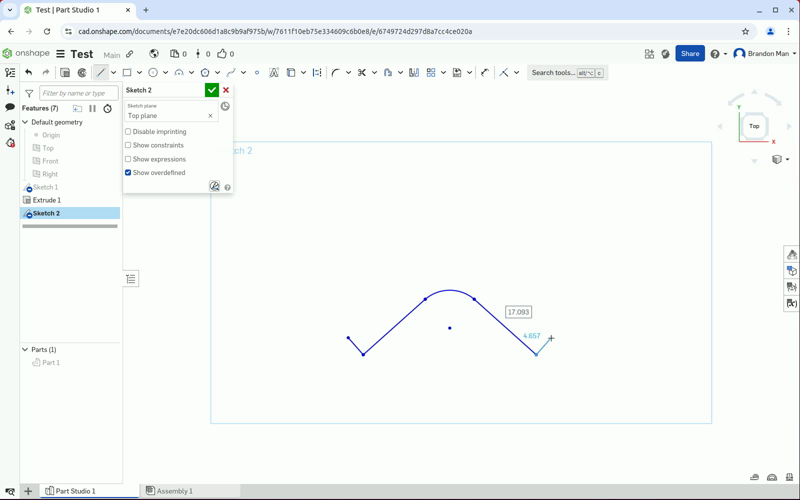
mouse_move(489, 282)
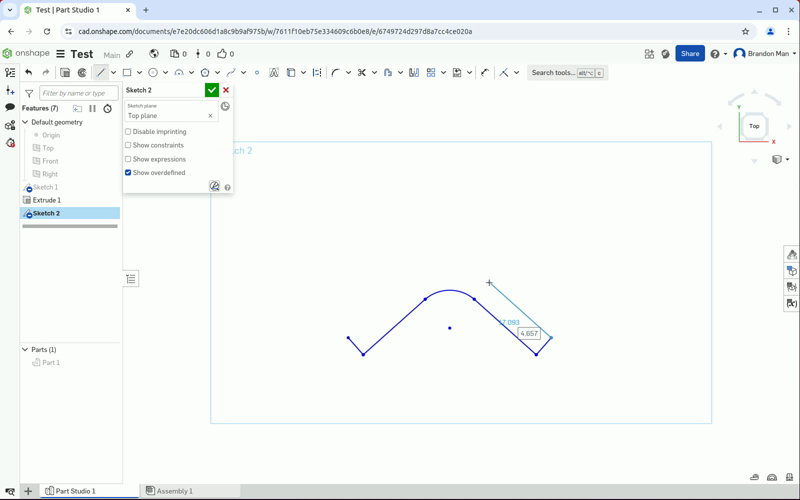
click(489, 282)
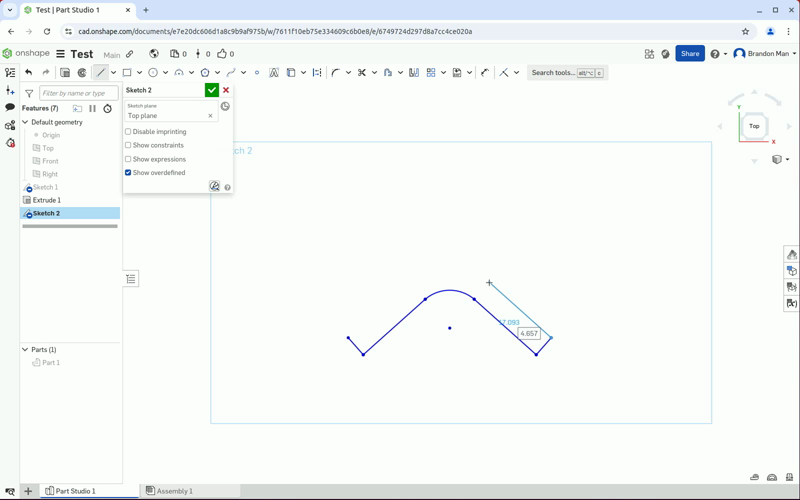
key_up(shift)
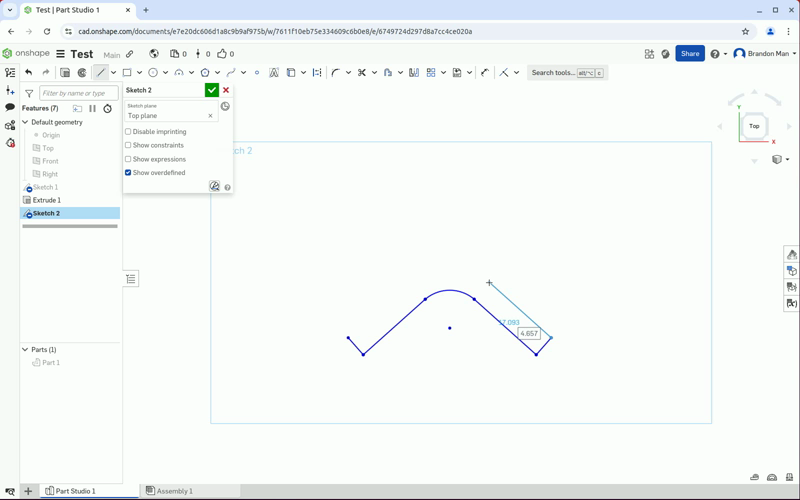
key_down(shift)
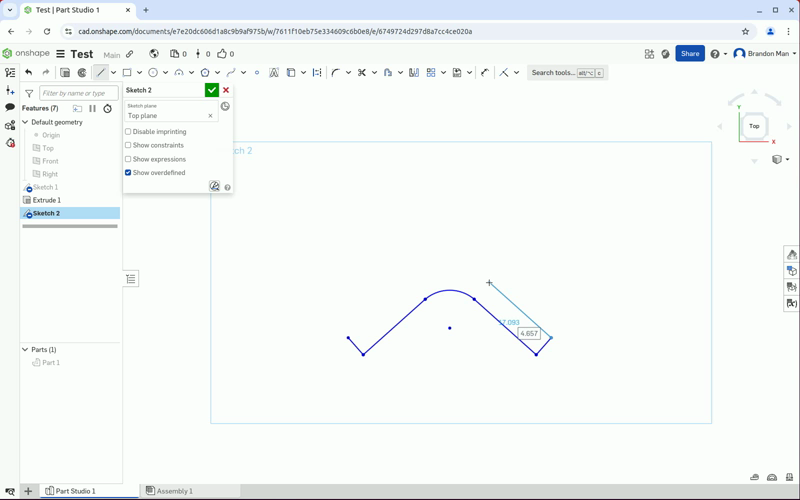
mouse_move(410, 282)
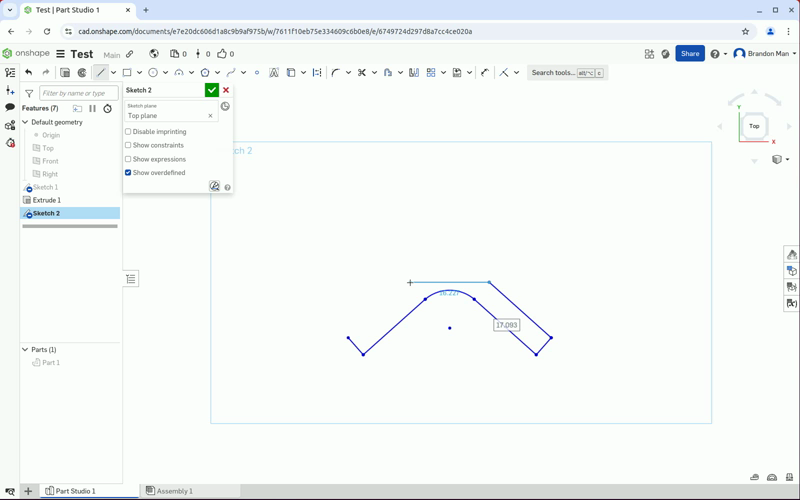
click(410, 282)
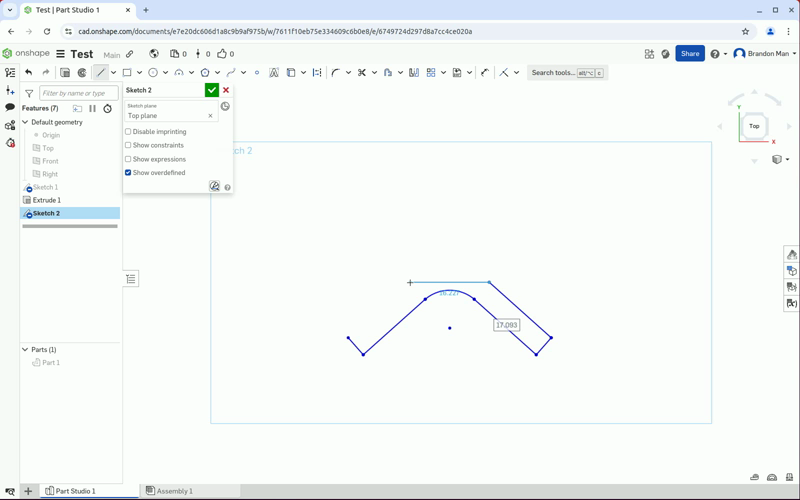
key_up(shift)
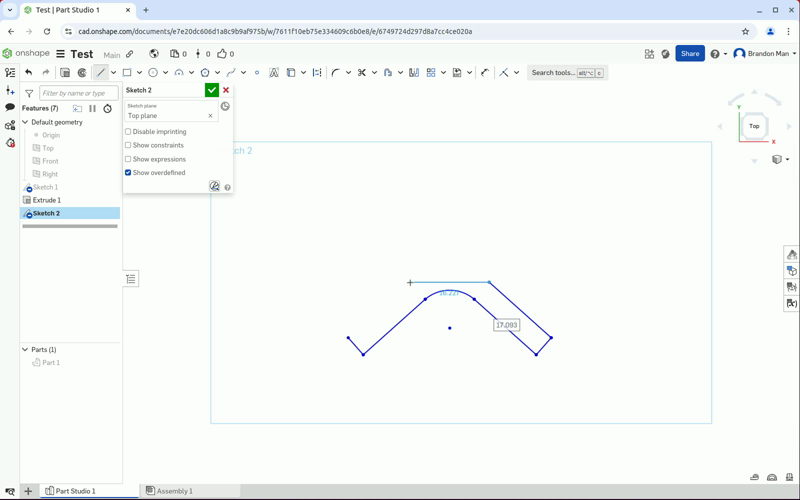
key_down(shift)
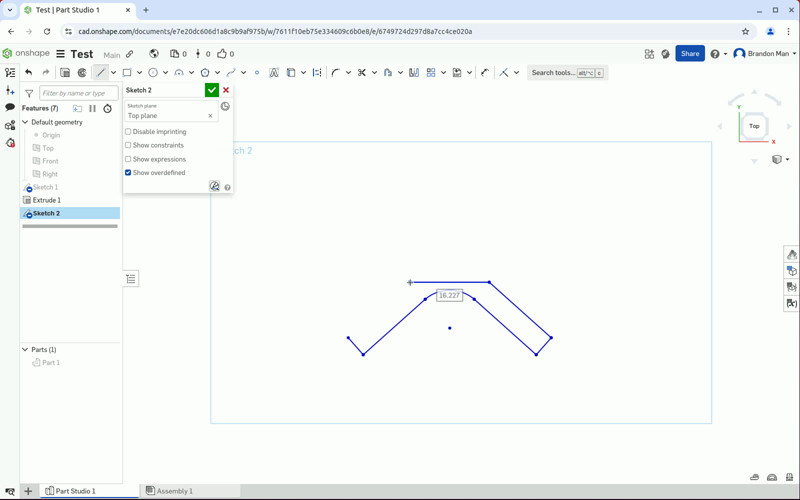
mouse_move(348, 337)
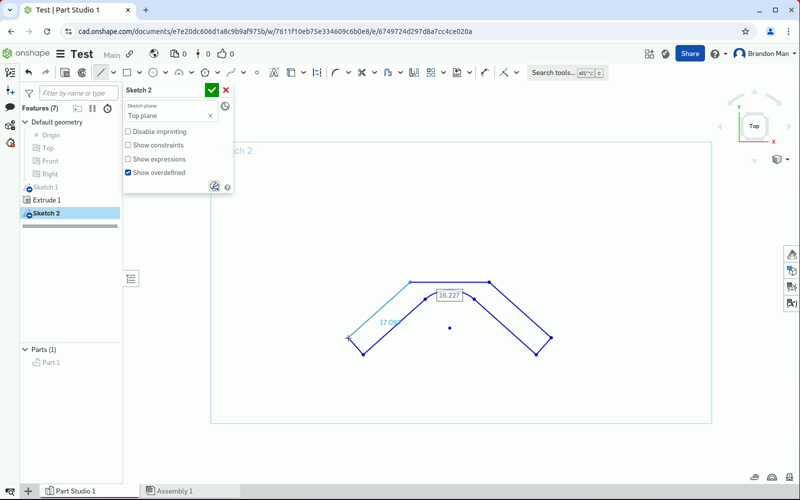
key_up(shift)
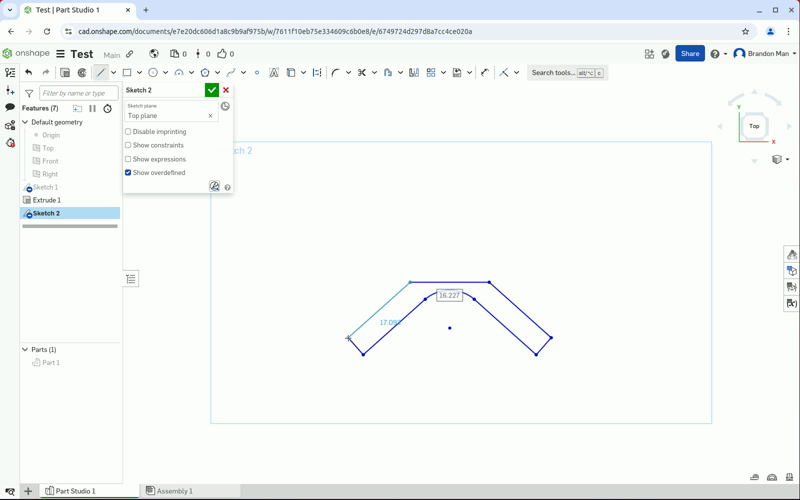
click(348, 337)
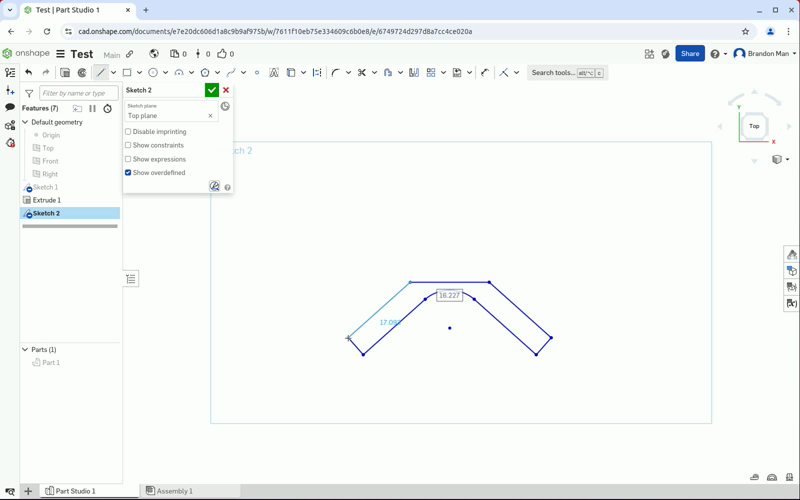
key(esc)
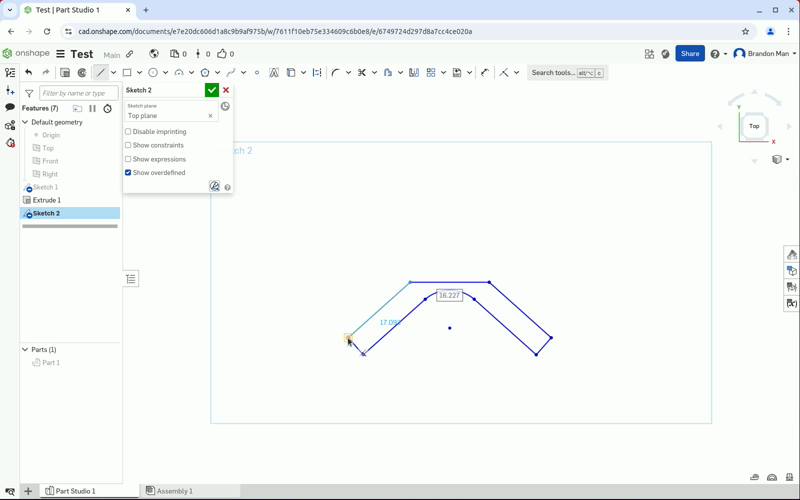
mouse_move(537, 346)
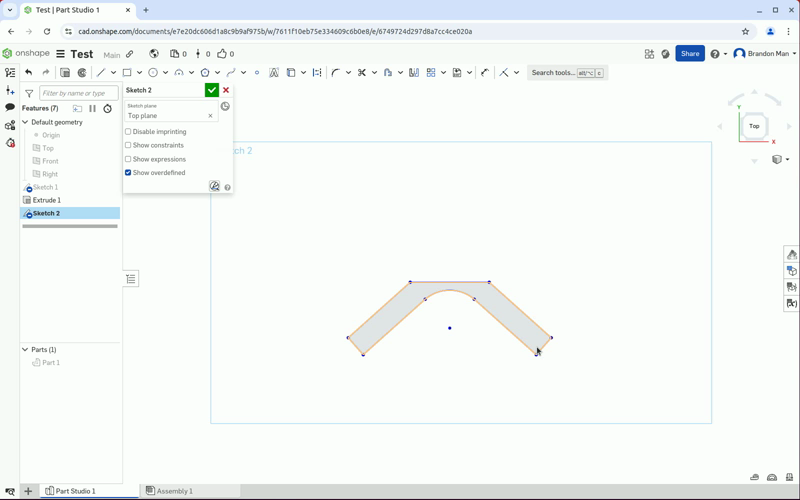
click(537, 346)
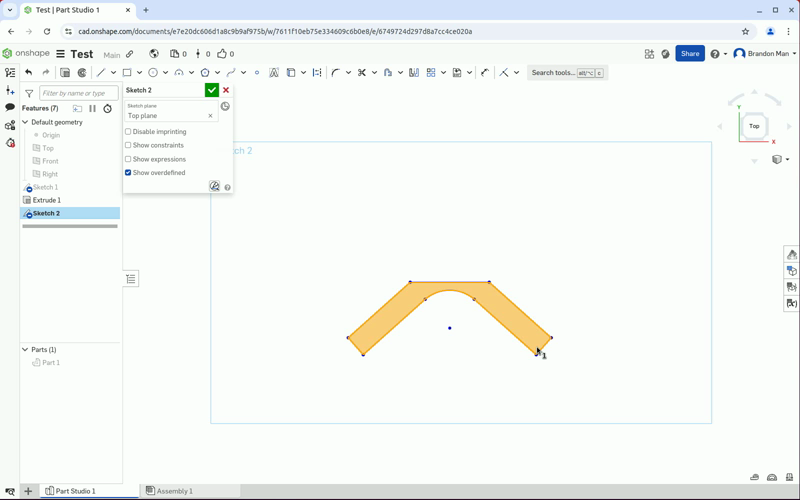
mouse_move(73, 352)
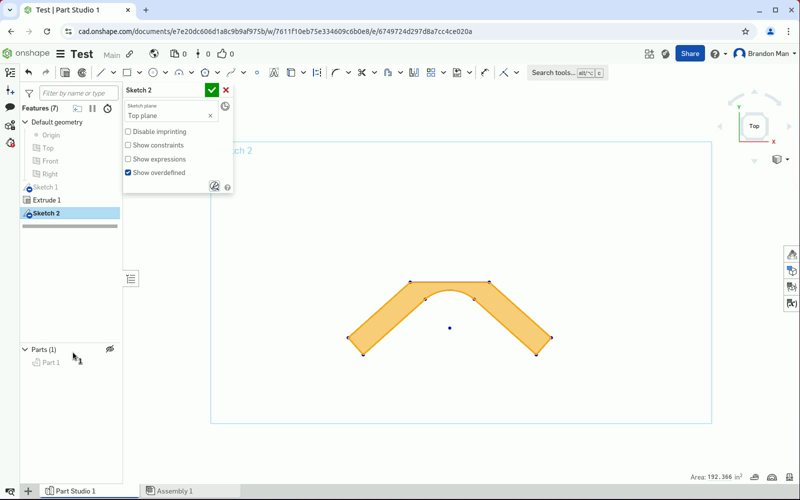
key(shift+y)
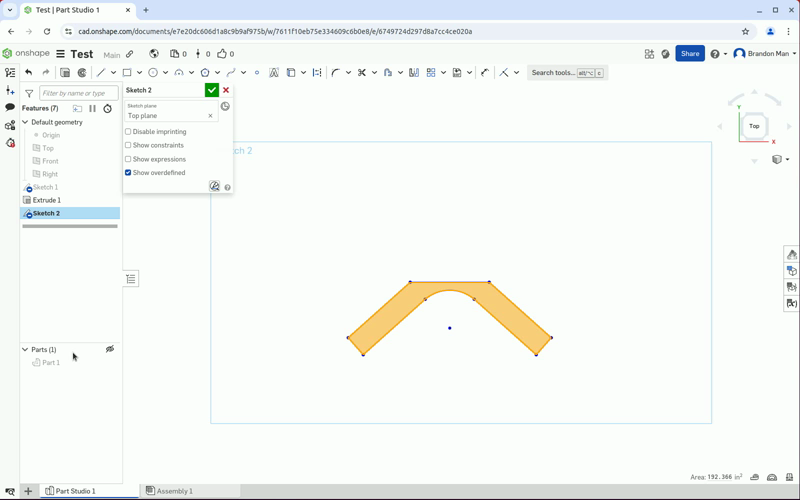
key(shift+e)
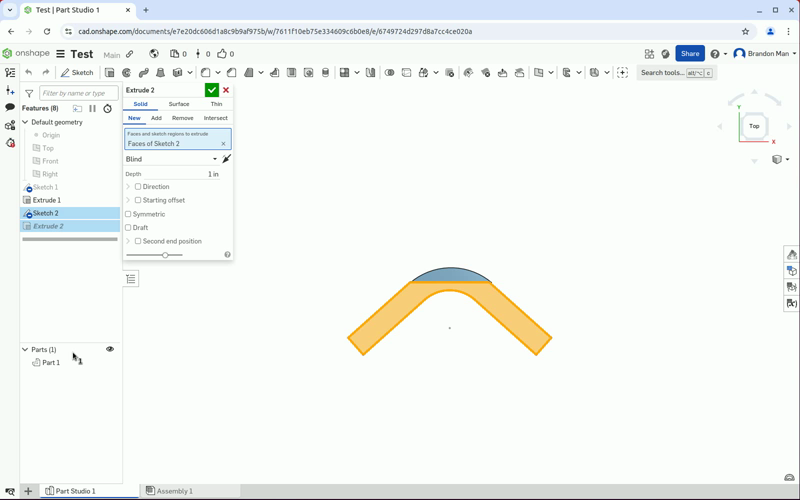
mouse_move(143, 106)
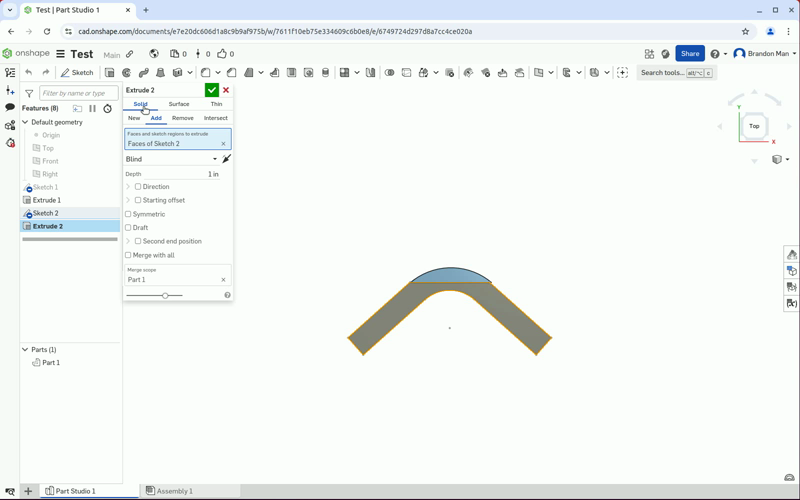
click(143, 106)
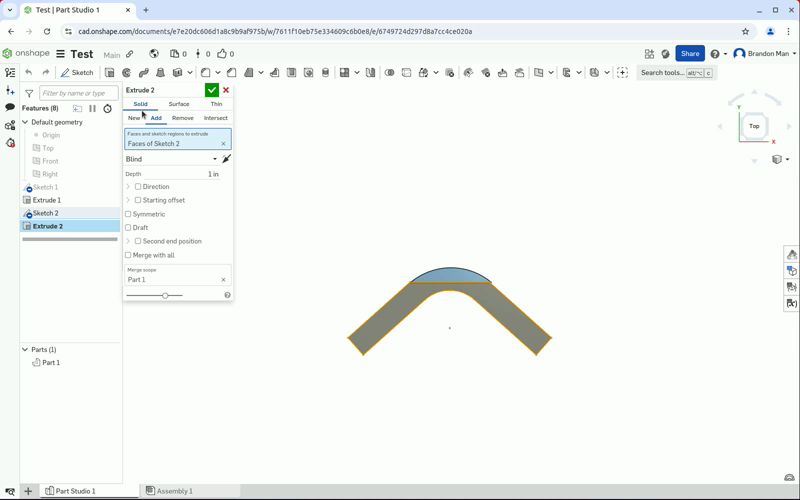
mouse_move(137, 120)
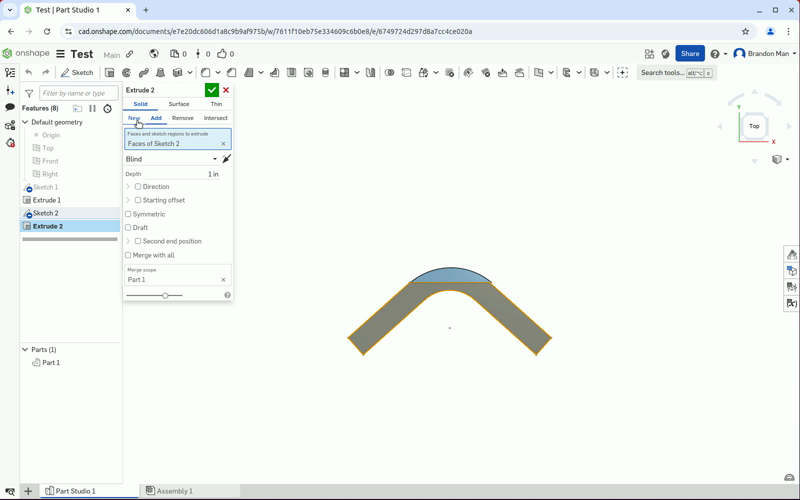
click(137, 120)
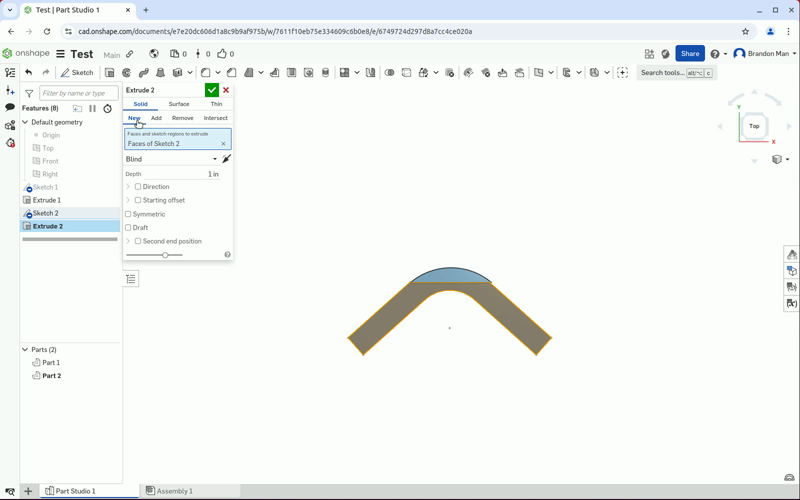
key(tab, 4)
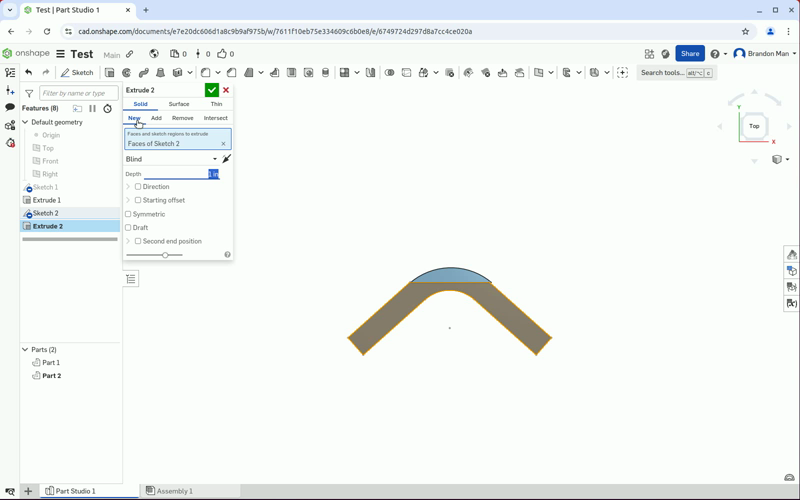
text(22.627)
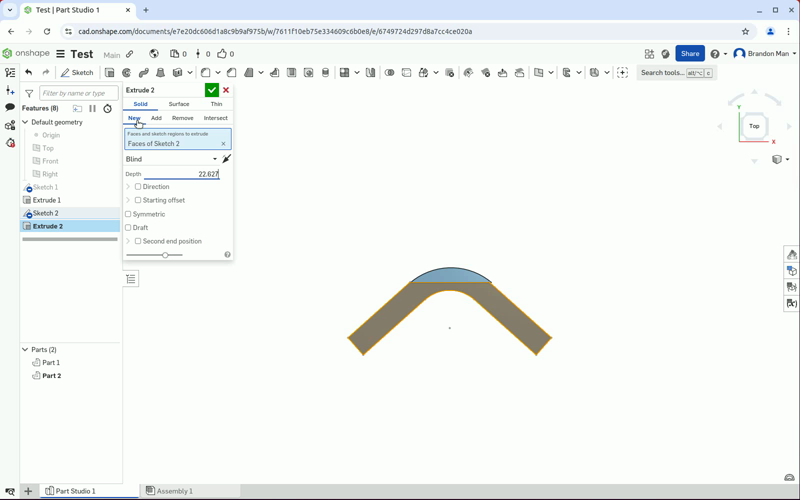
key(enter)
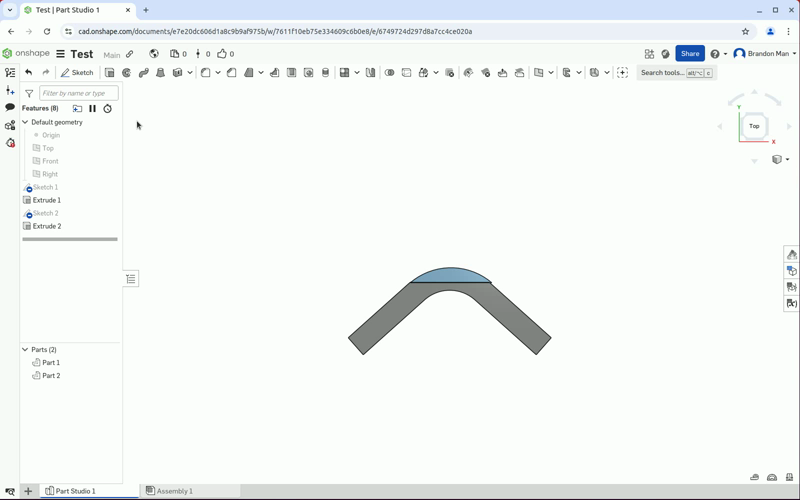
key(shift+h)
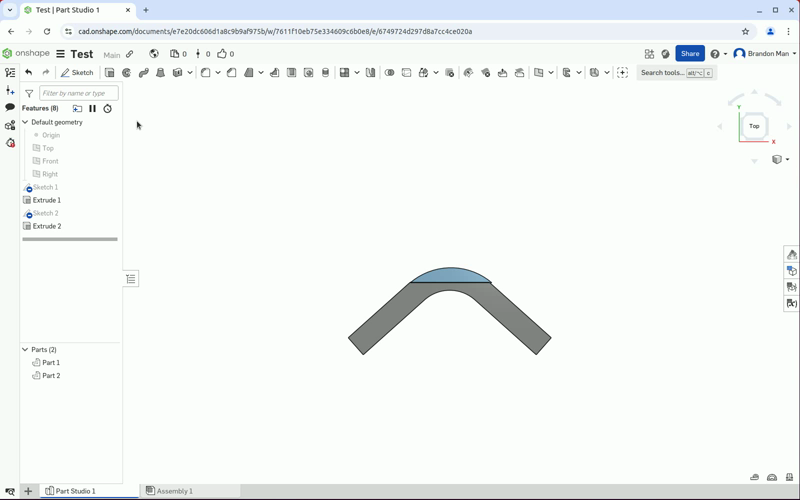
key(shift+h)
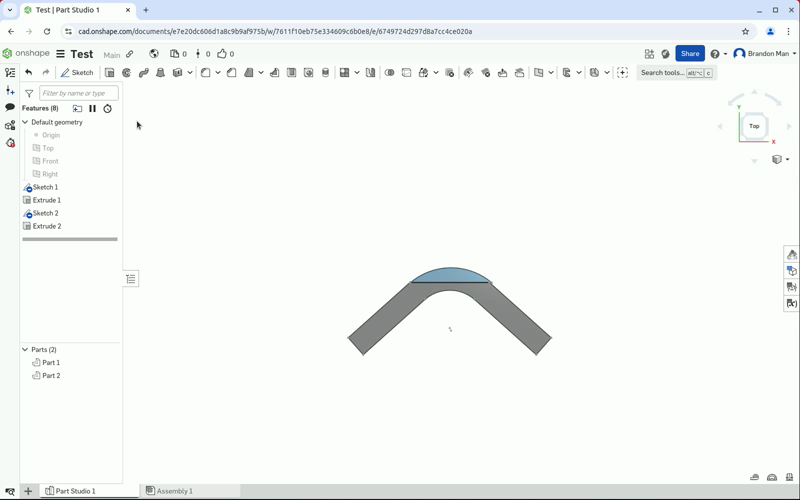
key(shift+7)
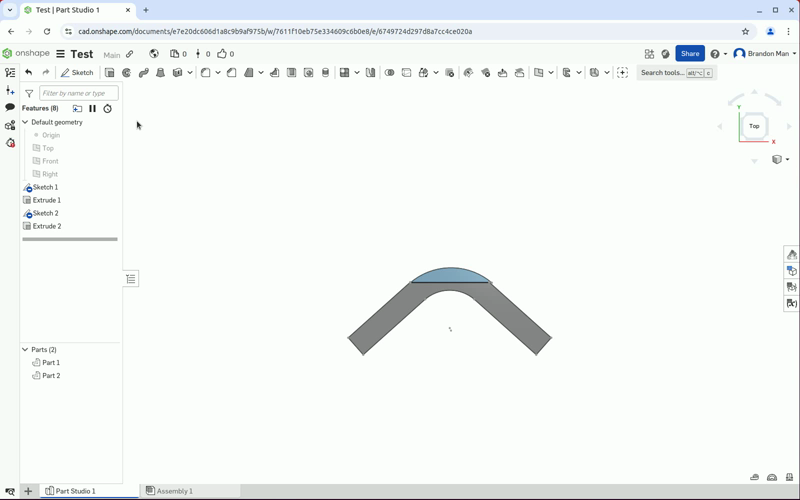
key(up, 3)
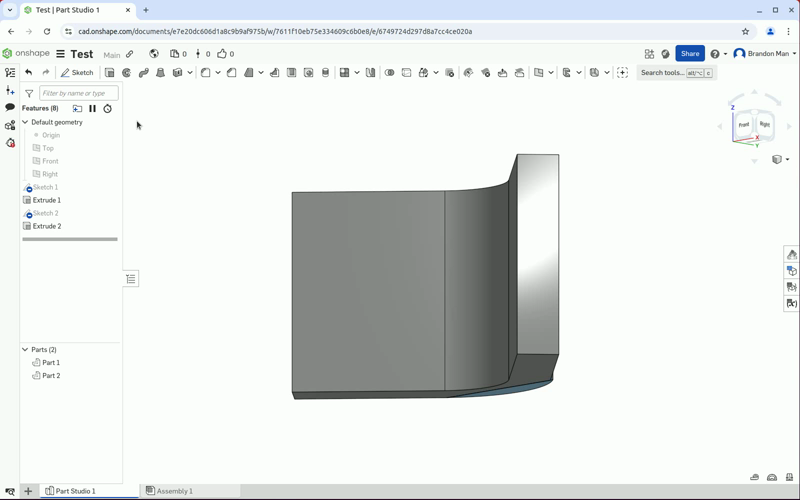
key(left, 3)
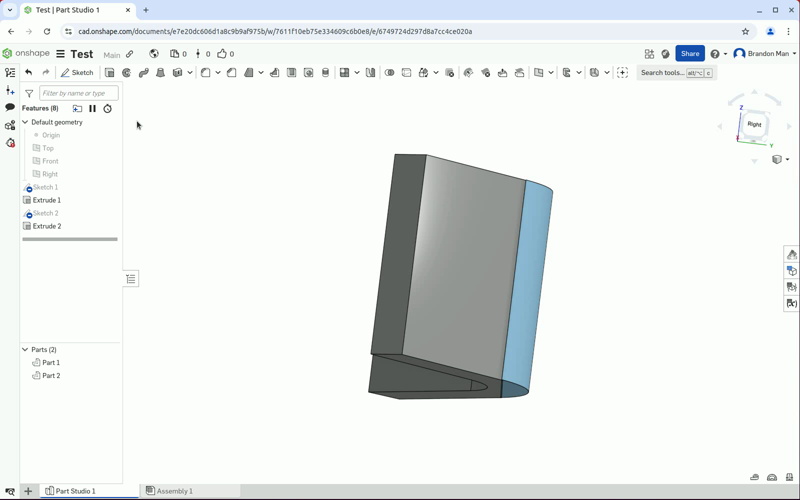
key(right, 3)
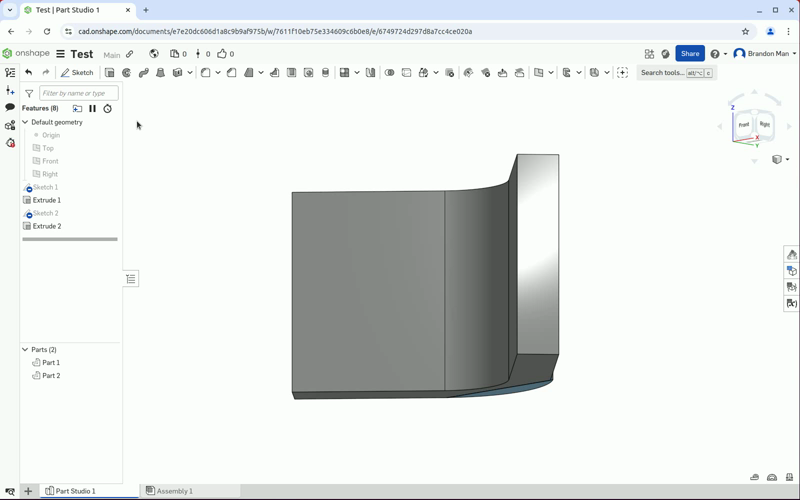
key(down, 3)
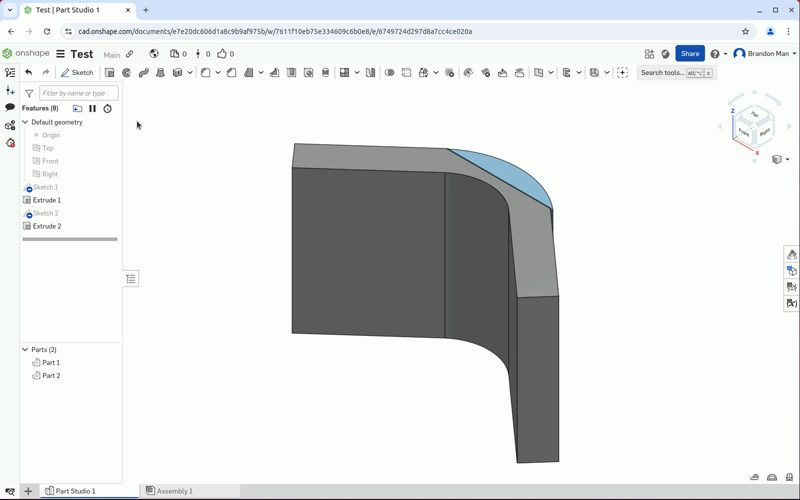
mouse_move(73, 189)
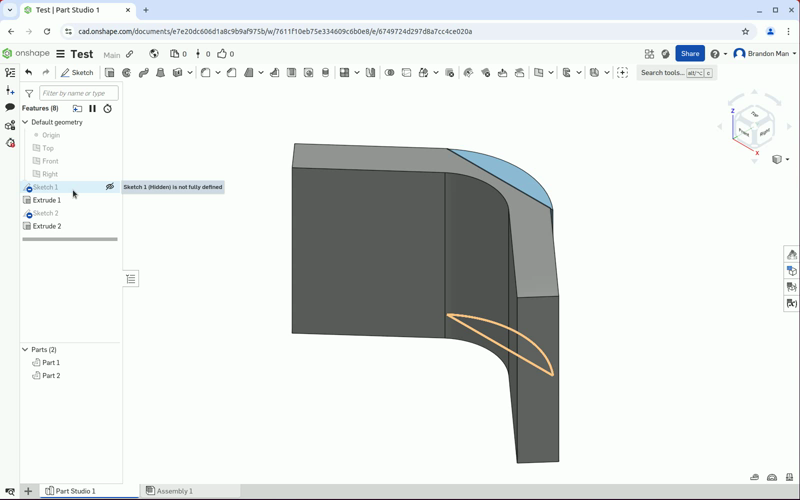
click(73, 189)